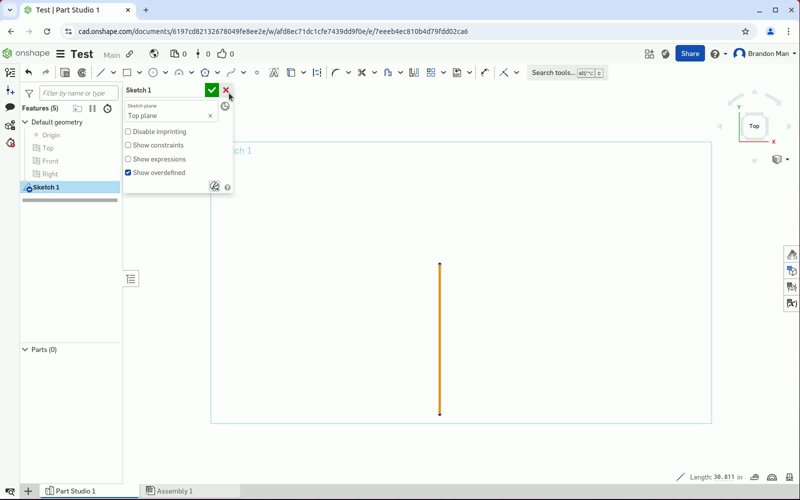
key(shift+h)
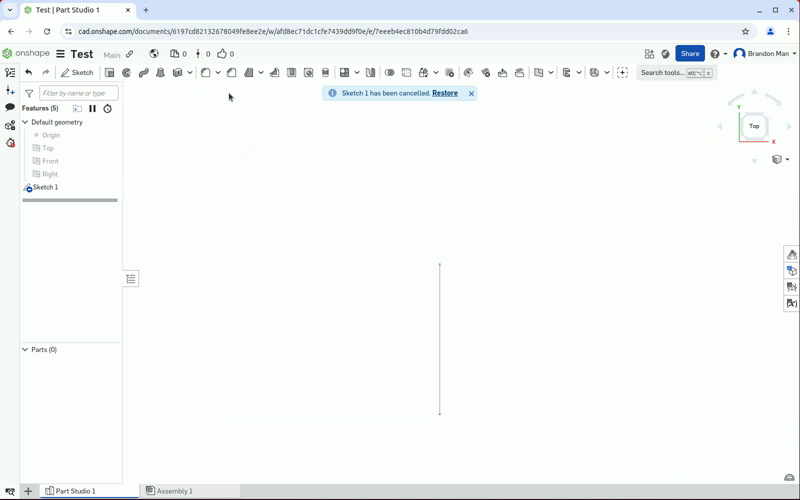
key(shift+s)
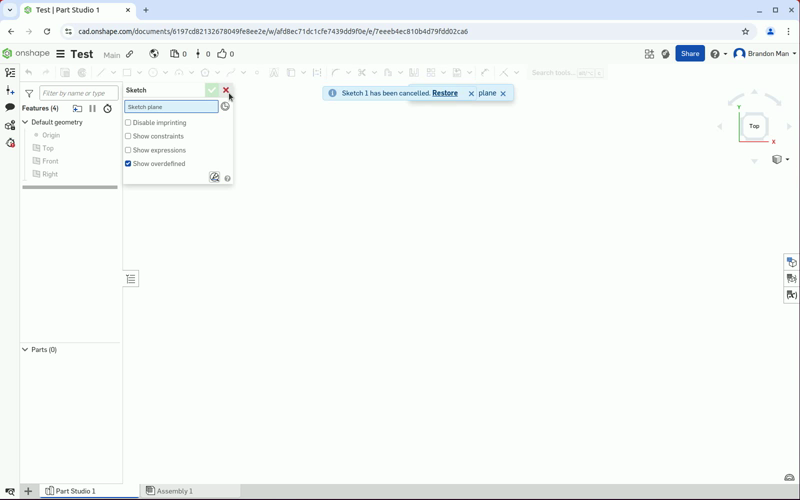
mouse_move(73, 150)
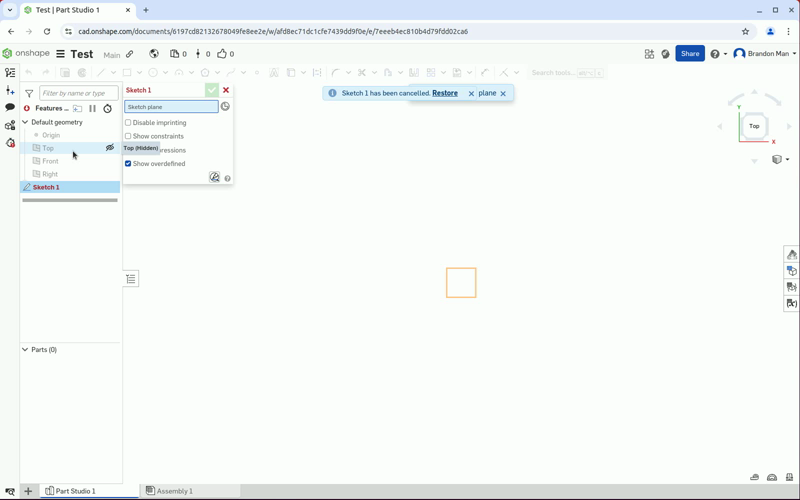
click(73, 150)
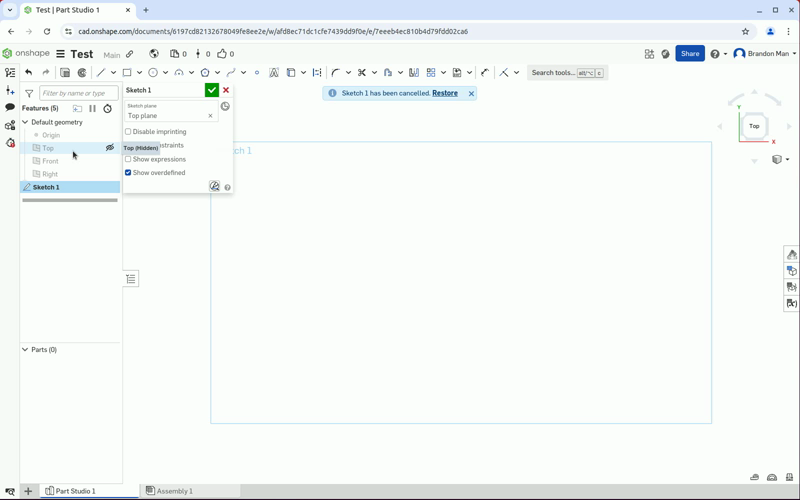
mouse_move(73, 352)
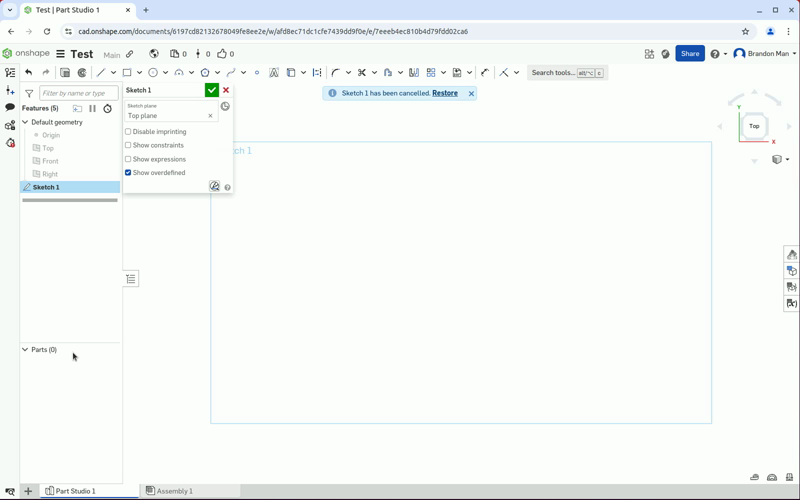
key(y)
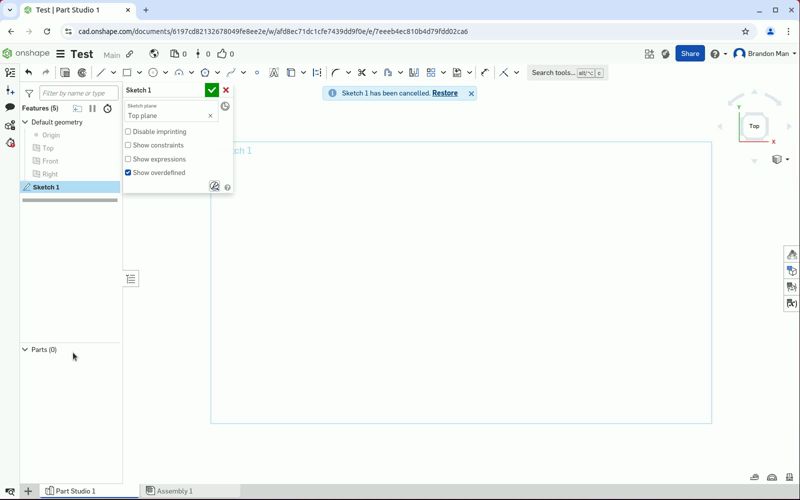
key(l)
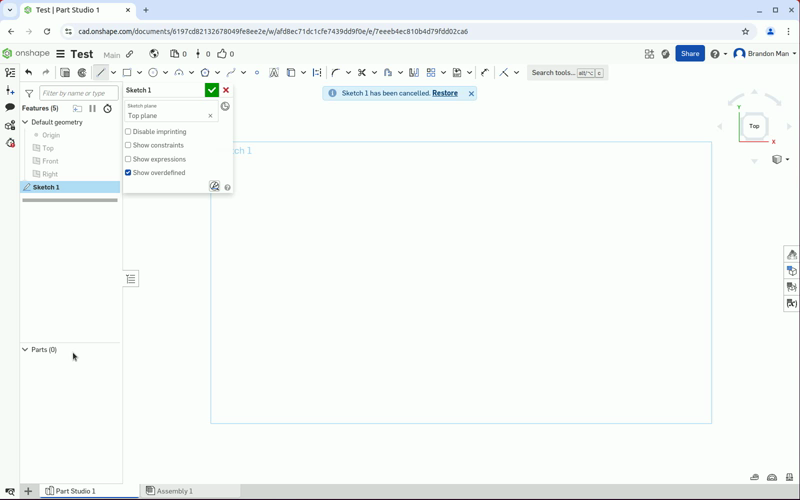
key_down(shift)
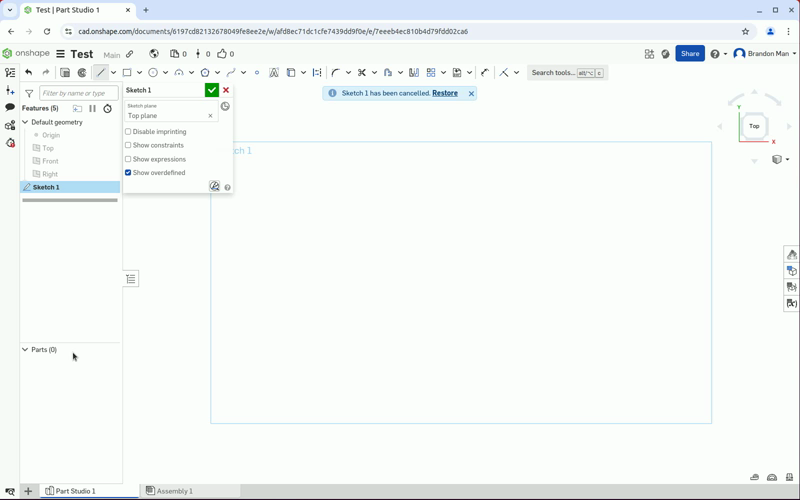
mouse_move(348, 257)
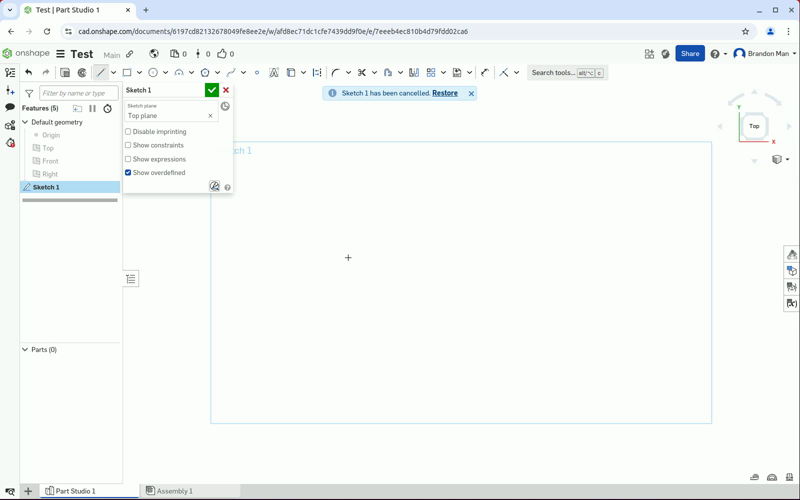
click(348, 257)
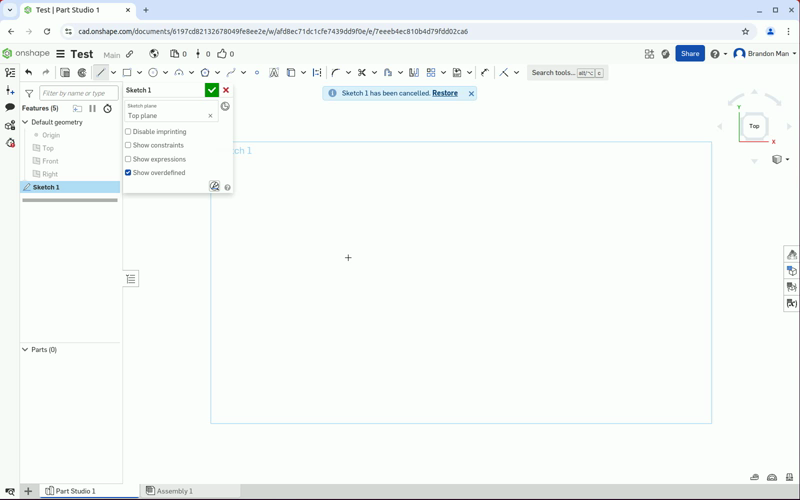
key_up(shift)
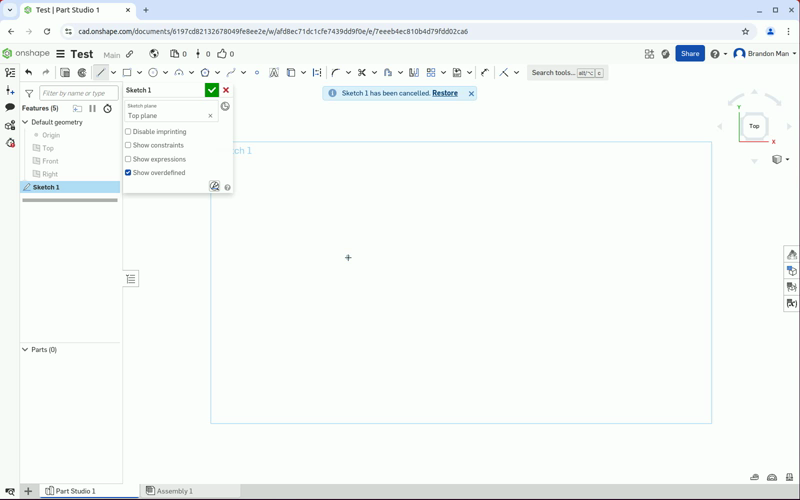
key_down(shift)
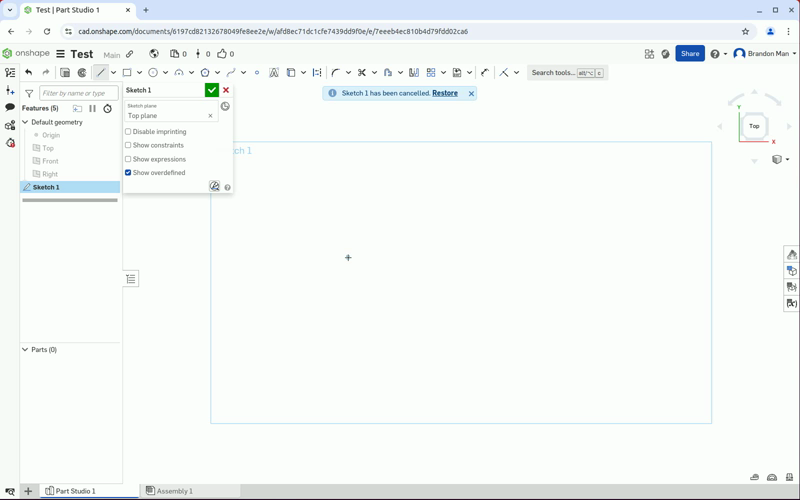
mouse_move(390, 389)
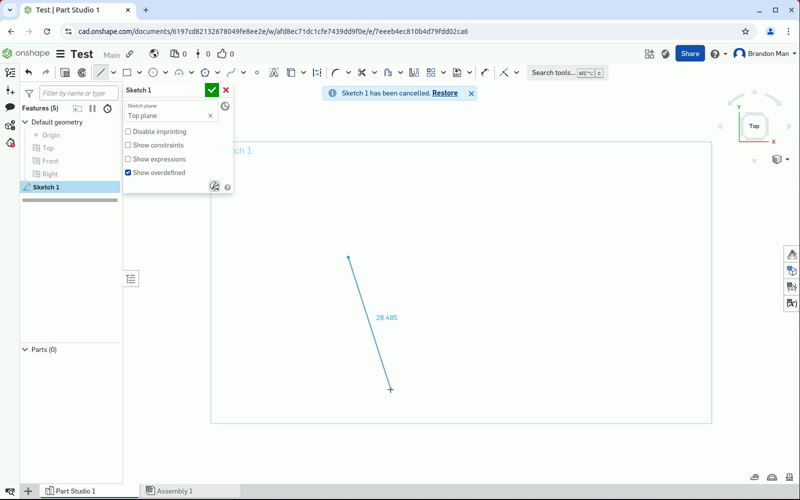
click(390, 389)
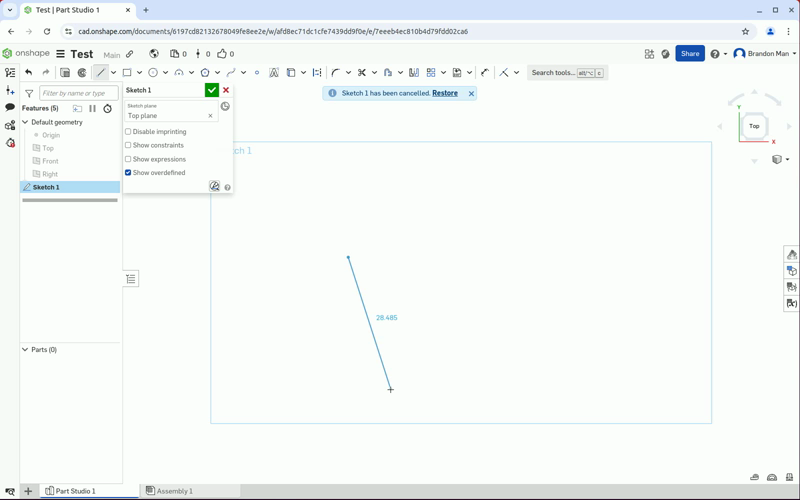
key_up(shift)
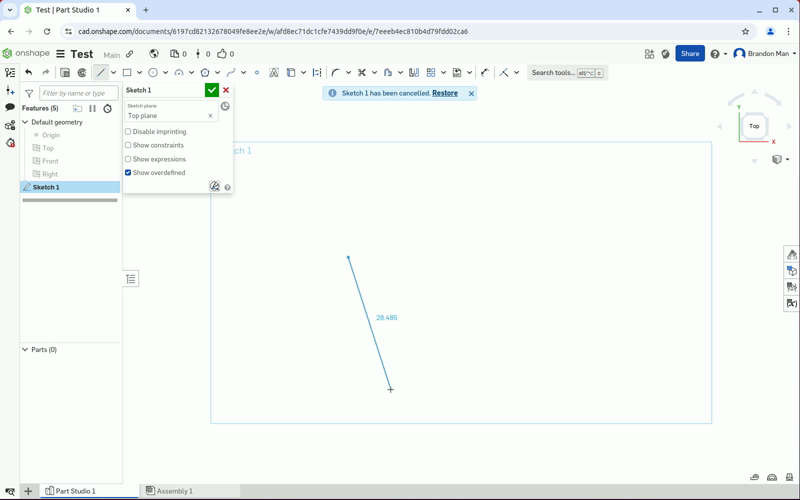
key_down(shift)
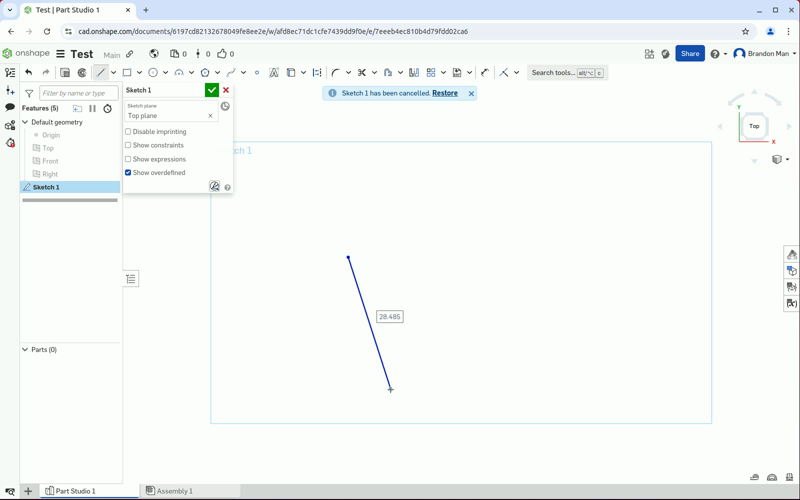
mouse_move(529, 389)
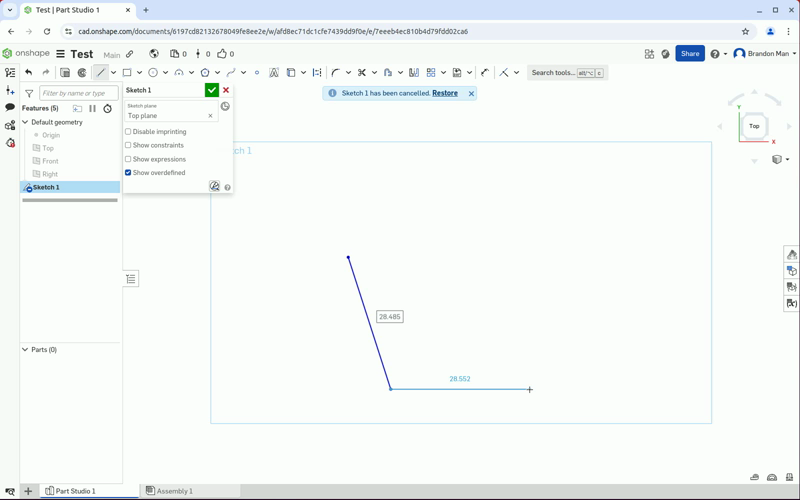
click(529, 389)
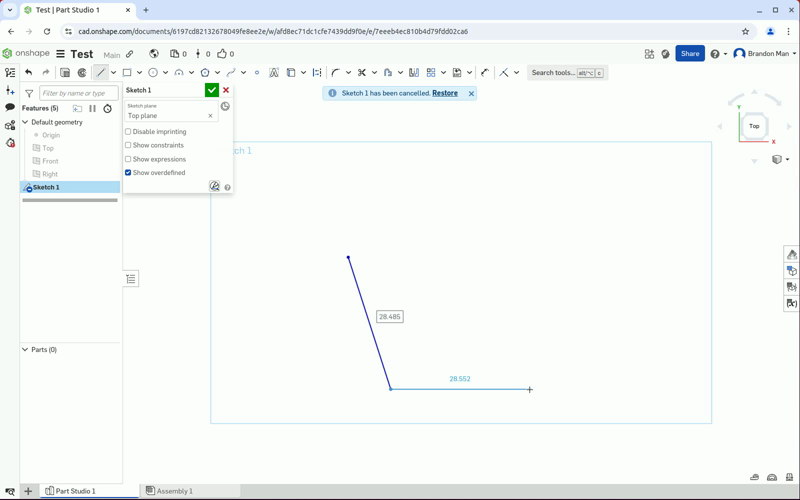
key_up(shift)
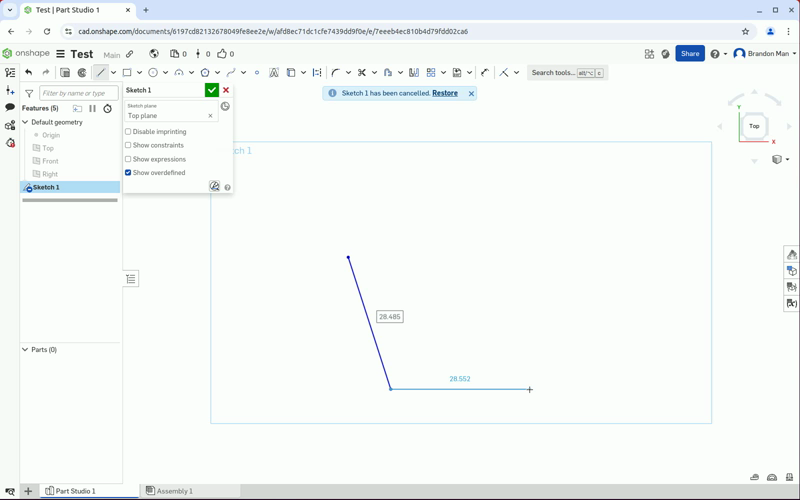
key_down(shift)
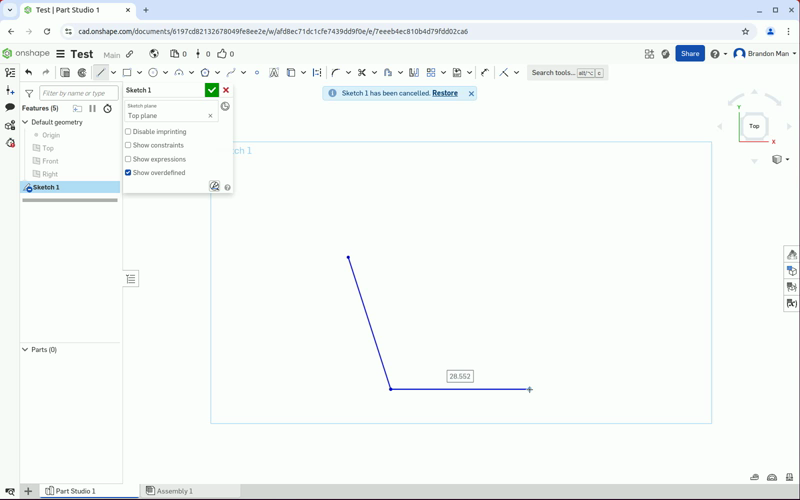
mouse_move(572, 257)
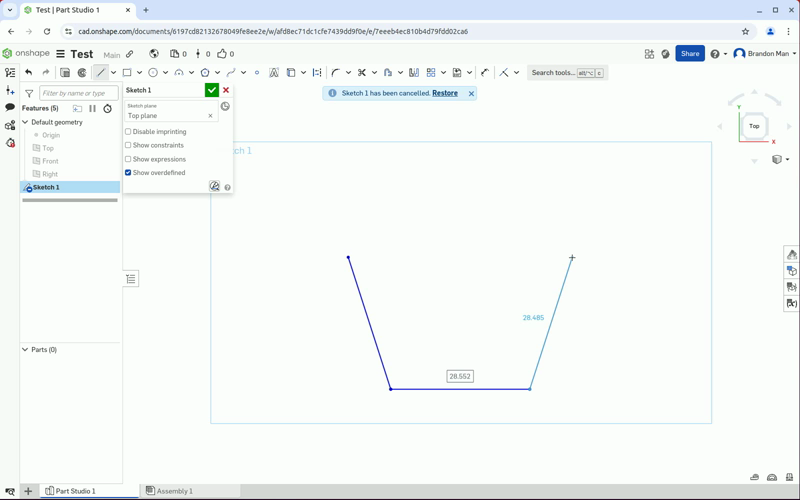
click(572, 257)
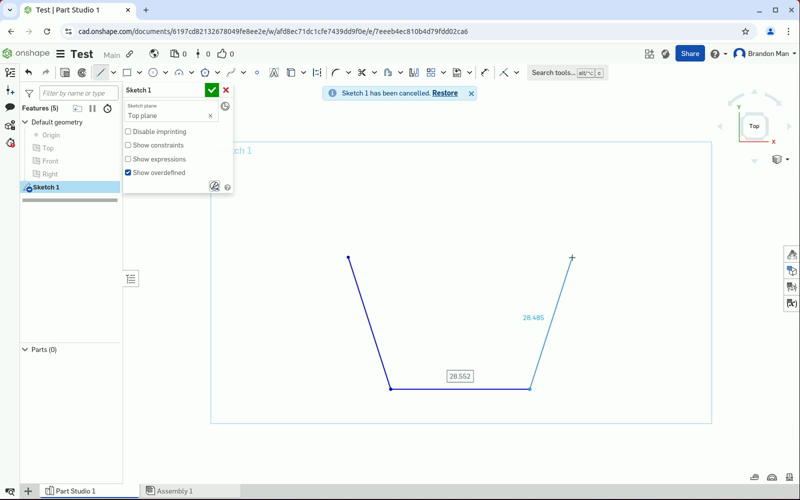
key_up(shift)
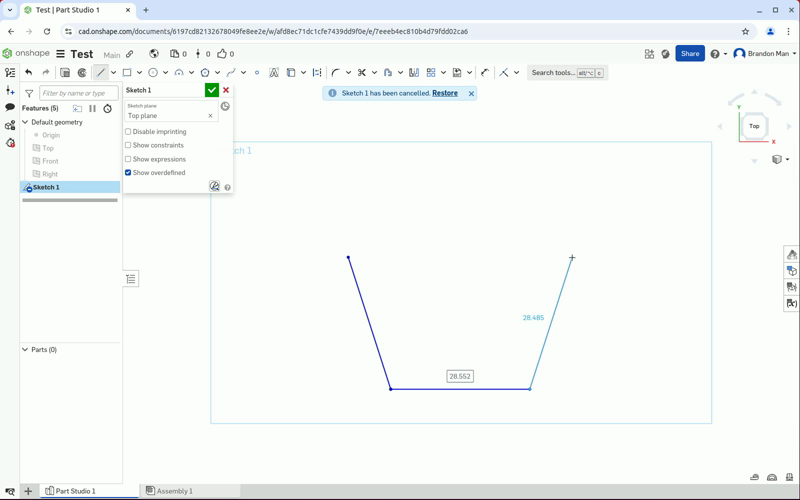
key_down(shift)
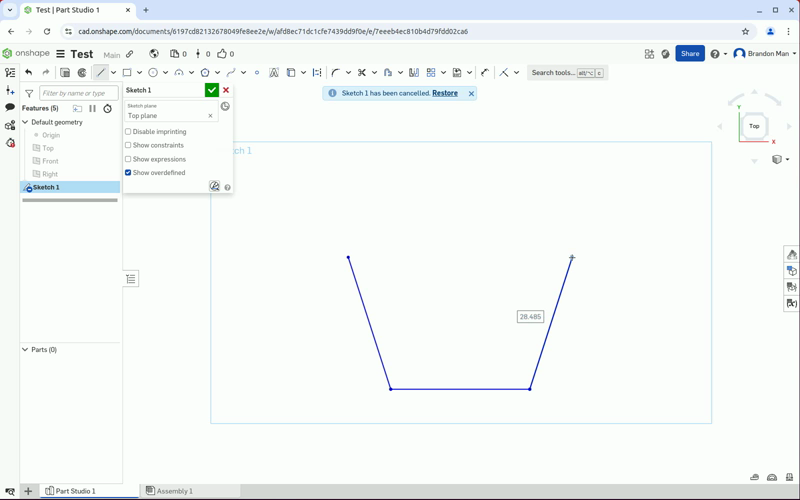
mouse_move(461, 174)
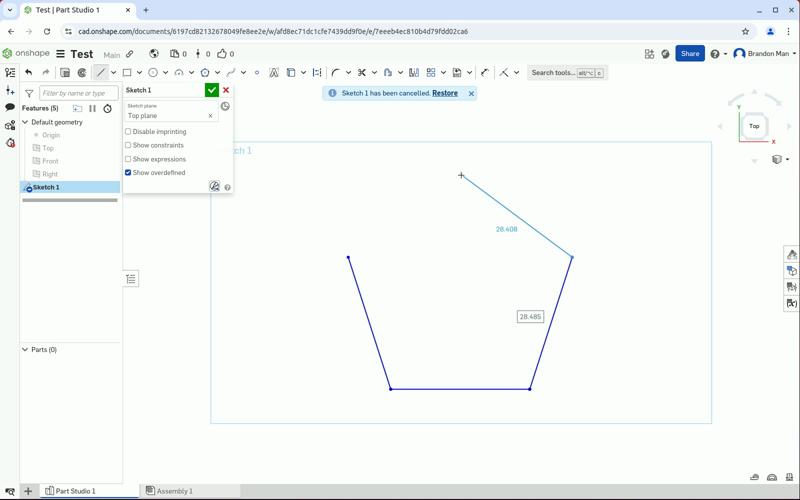
click(461, 174)
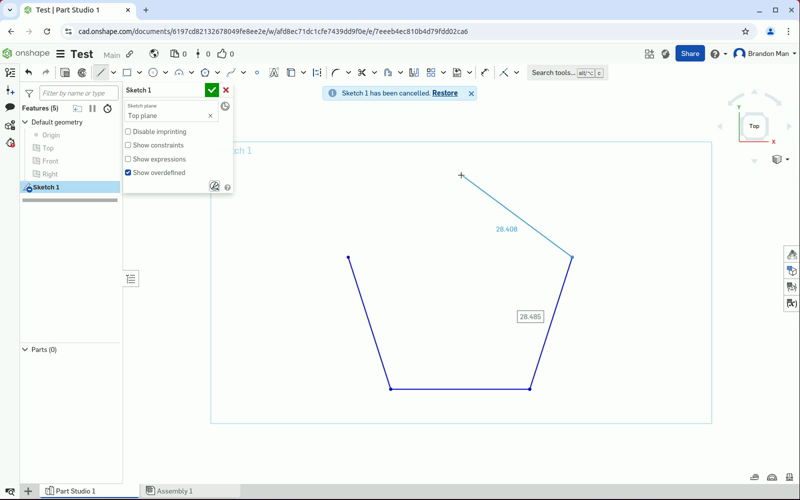
key_up(shift)
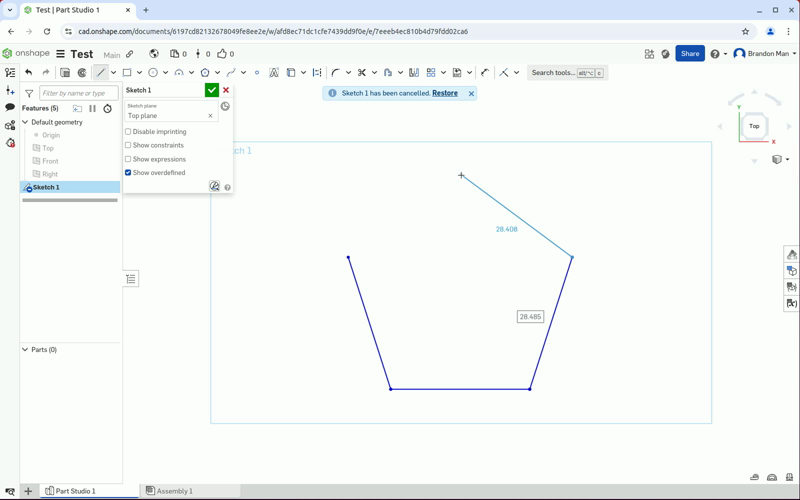
key_down(shift)
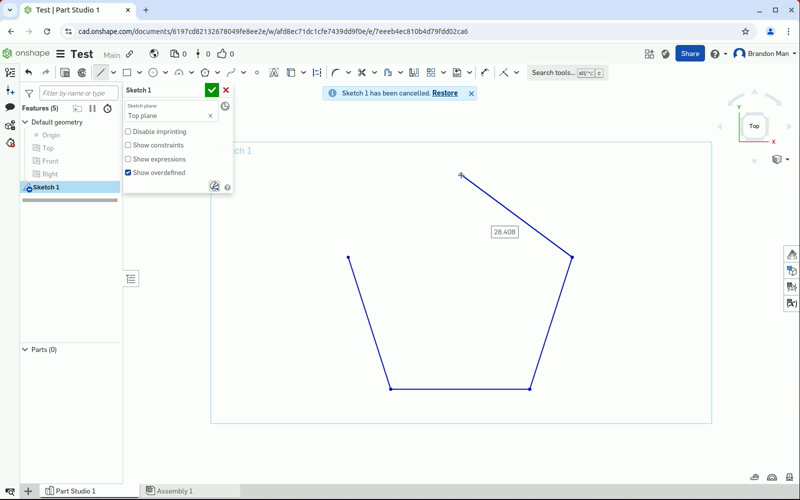
mouse_move(348, 257)
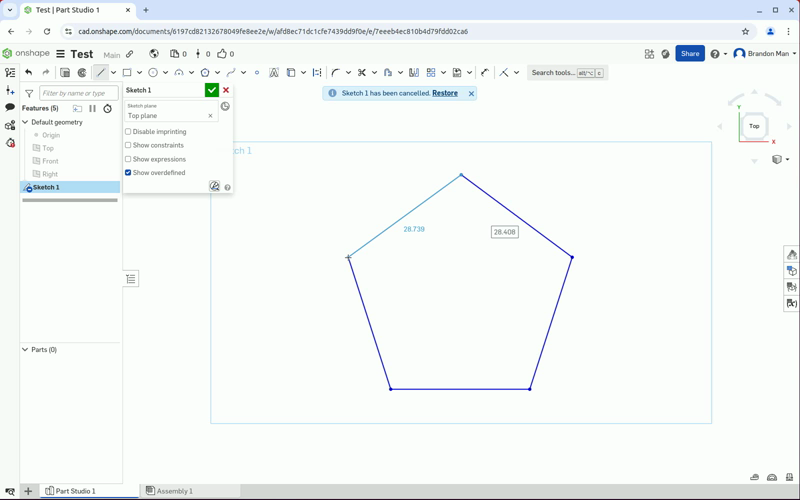
key_up(shift)
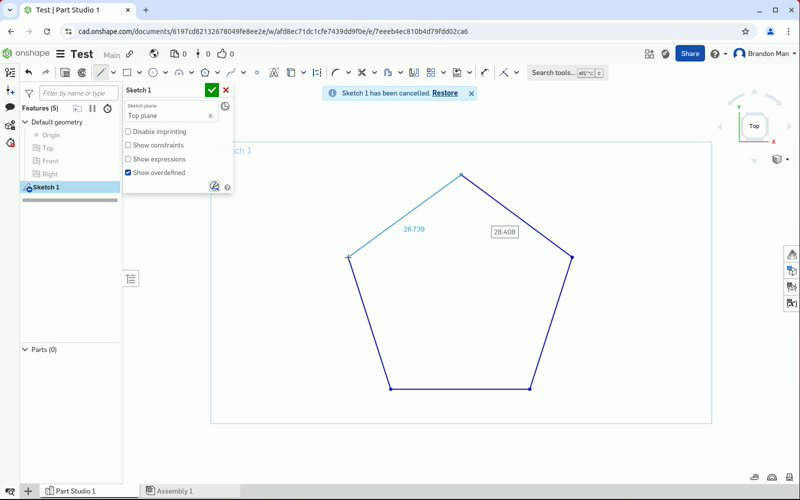
click(348, 257)
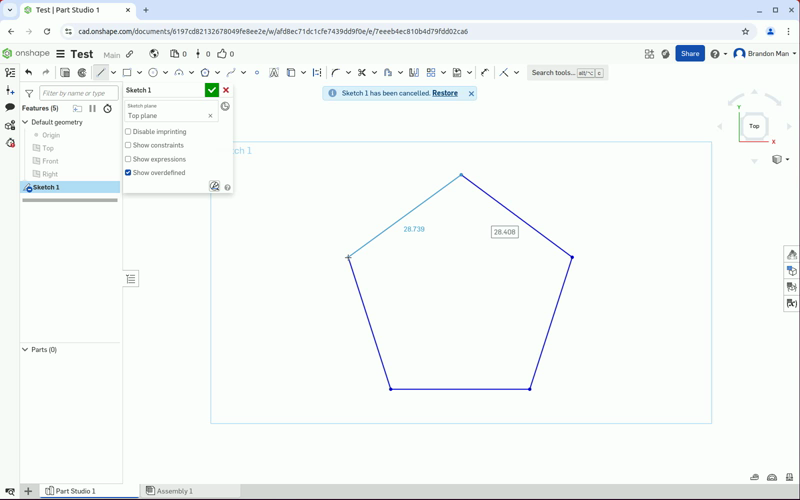
key(esc)
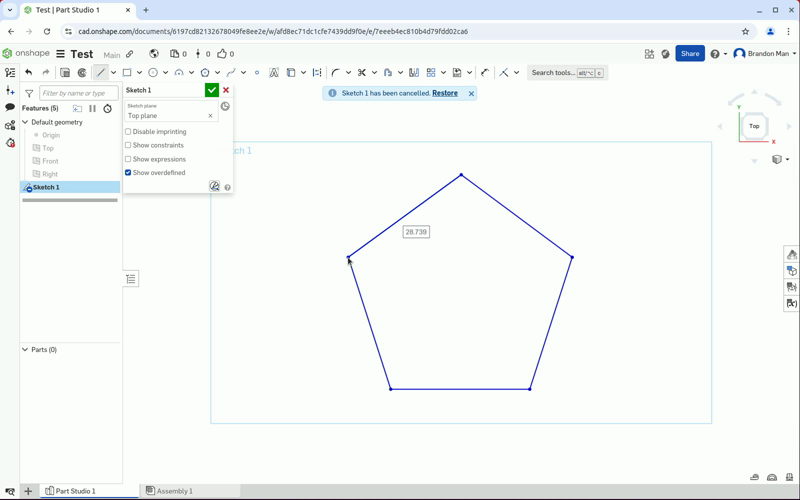
key(l)
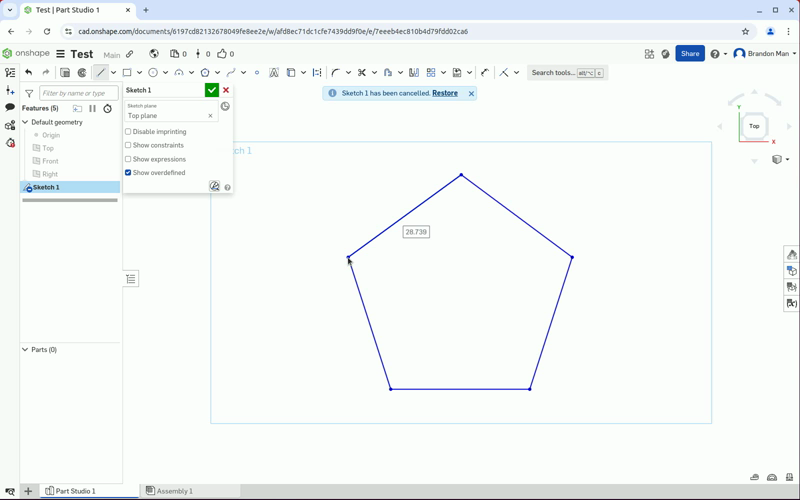
key_down(shift)
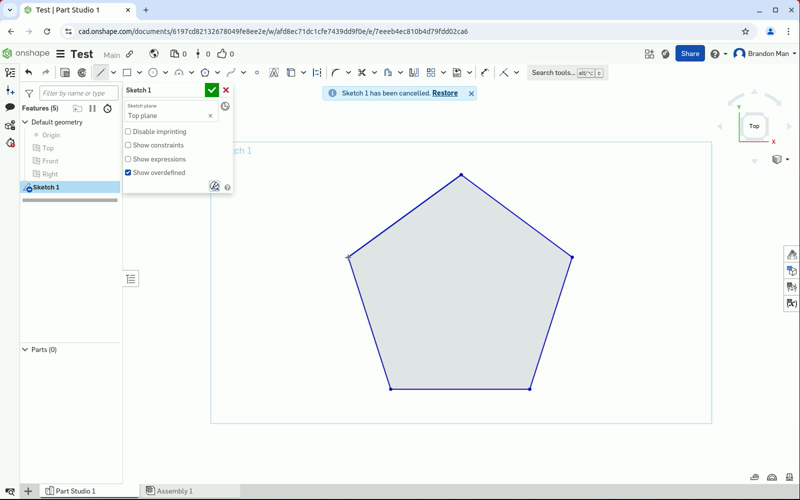
mouse_move(404, 268)
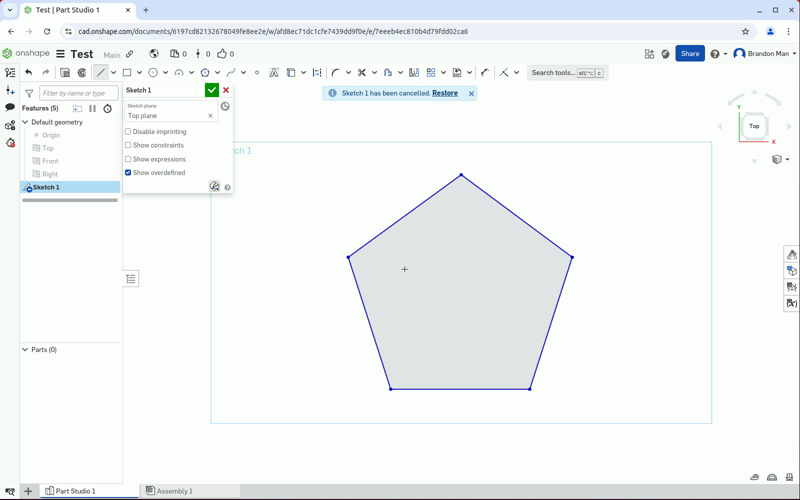
click(404, 268)
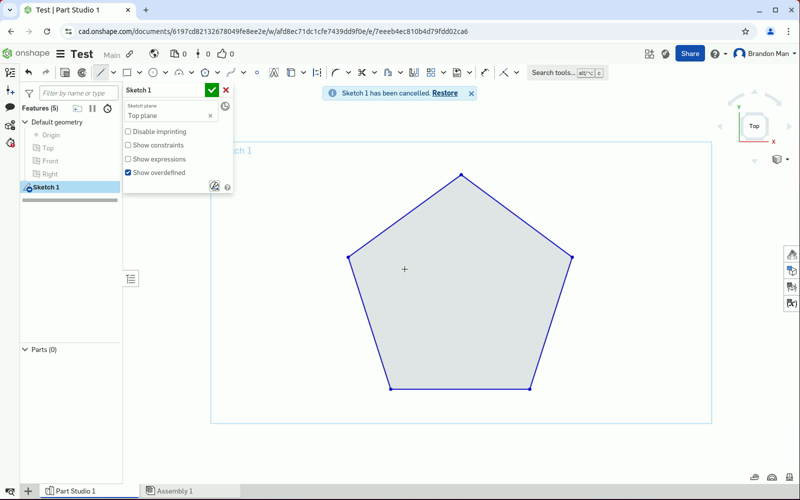
key_up(shift)
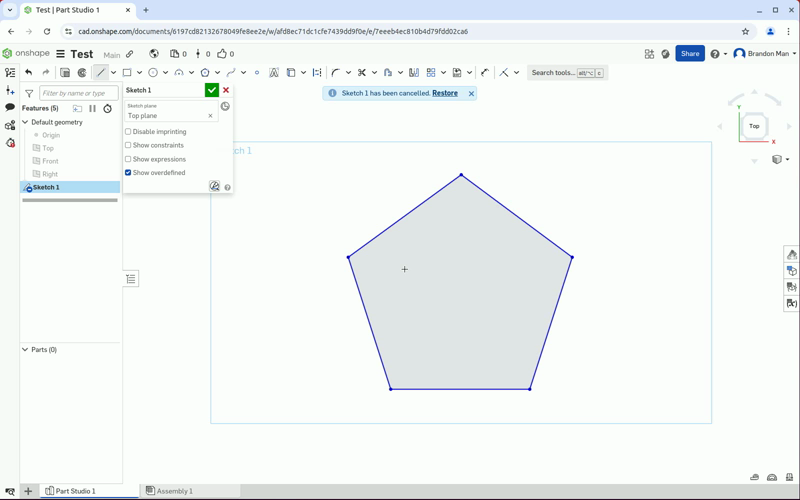
key_down(shift)
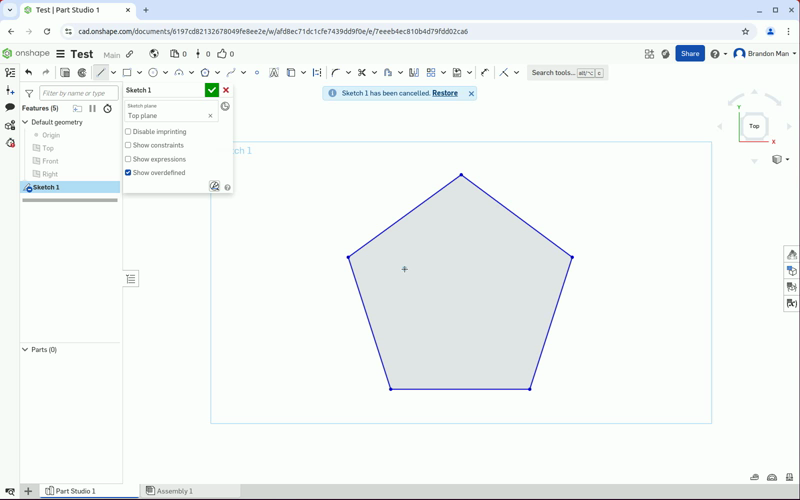
mouse_move(426, 334)
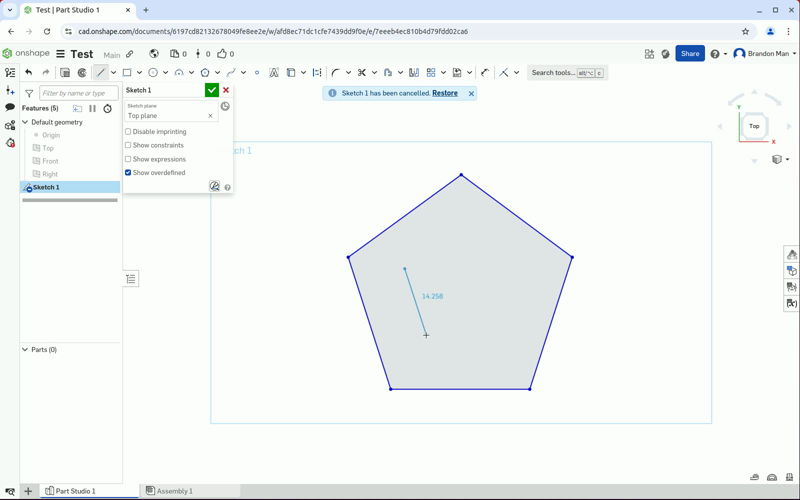
click(426, 334)
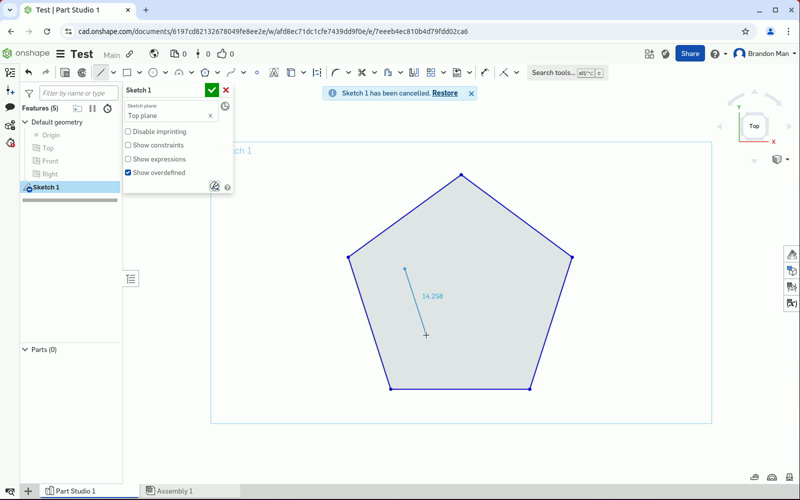
key_up(shift)
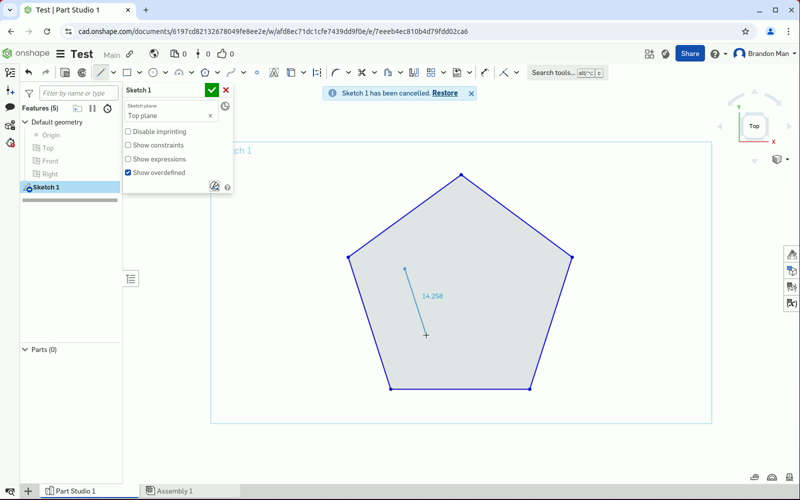
key_down(shift)
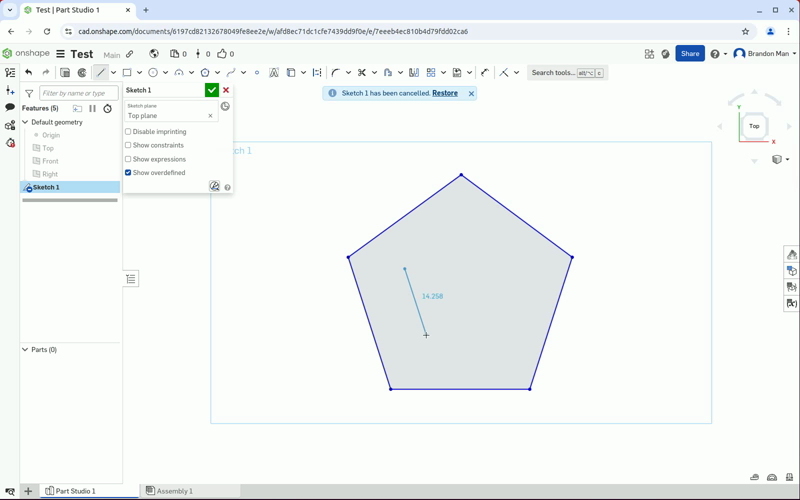
mouse_move(494, 334)
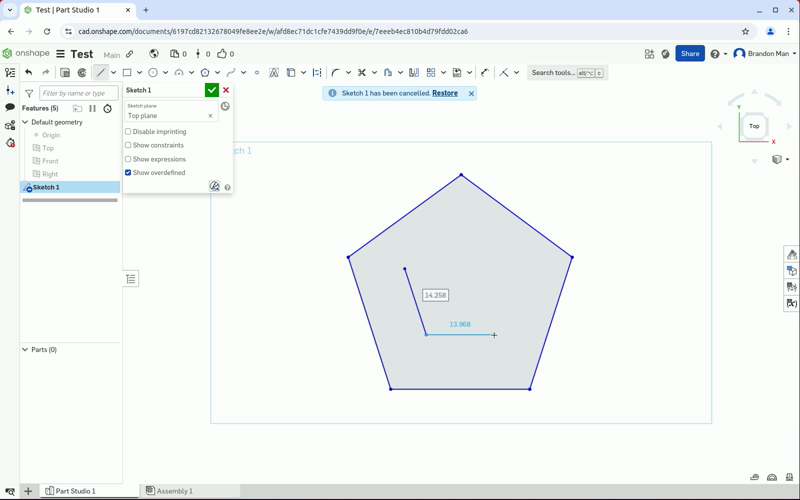
click(494, 334)
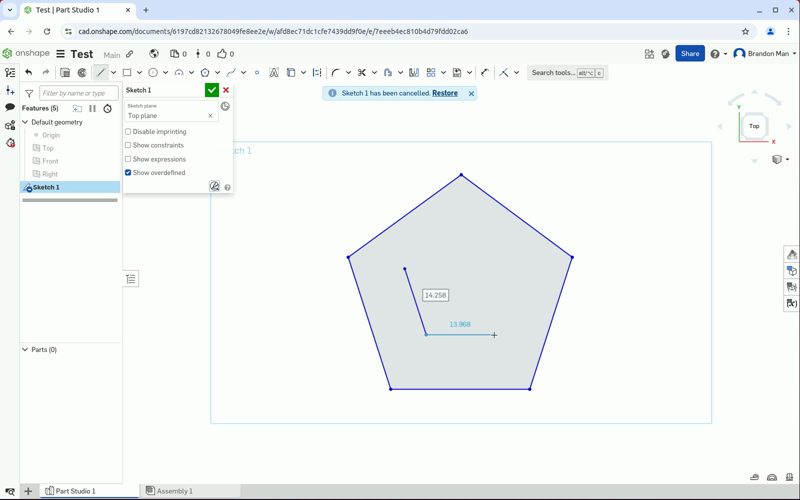
key_up(shift)
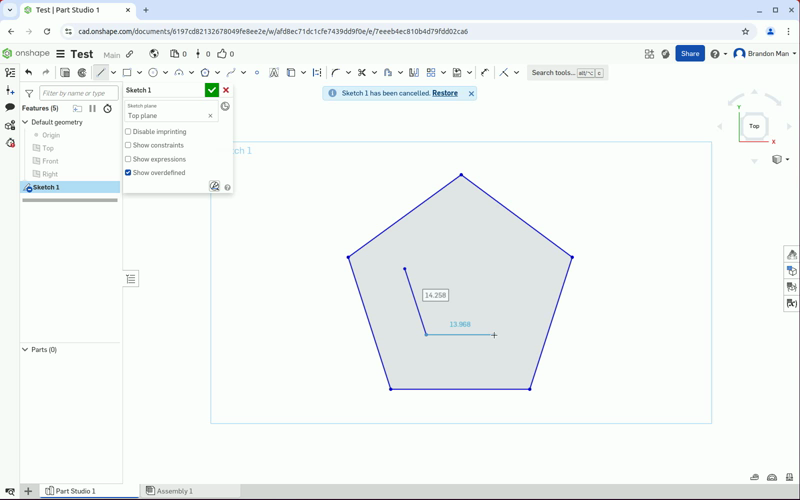
key_down(shift)
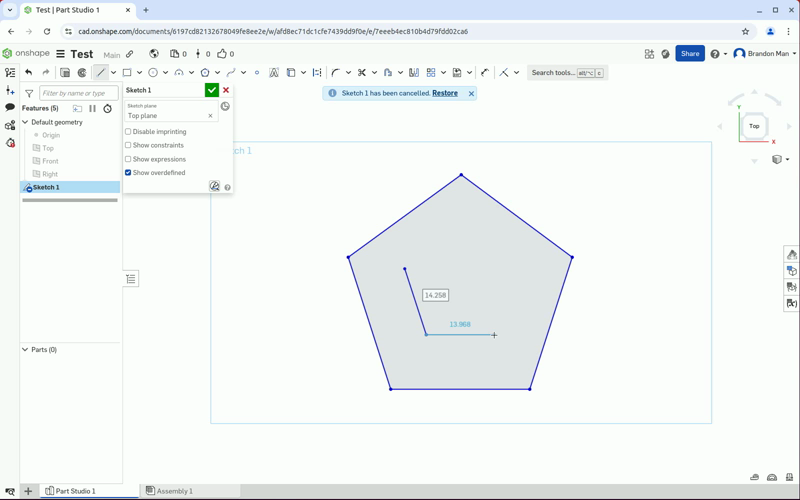
mouse_move(515, 268)
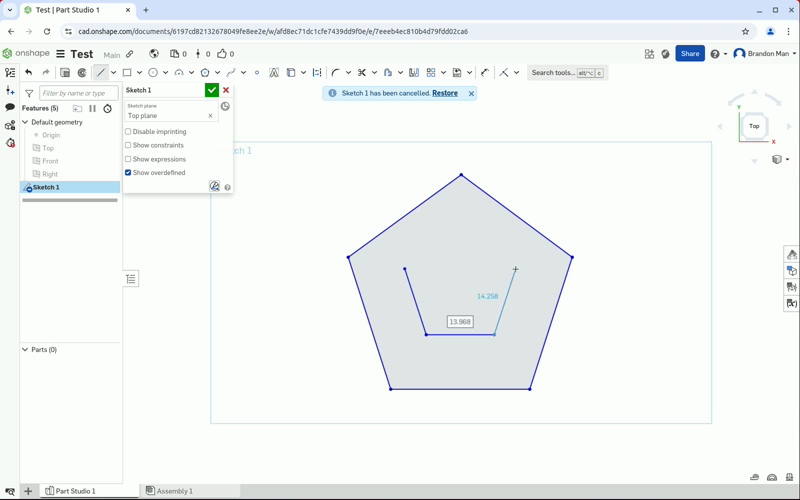
click(515, 268)
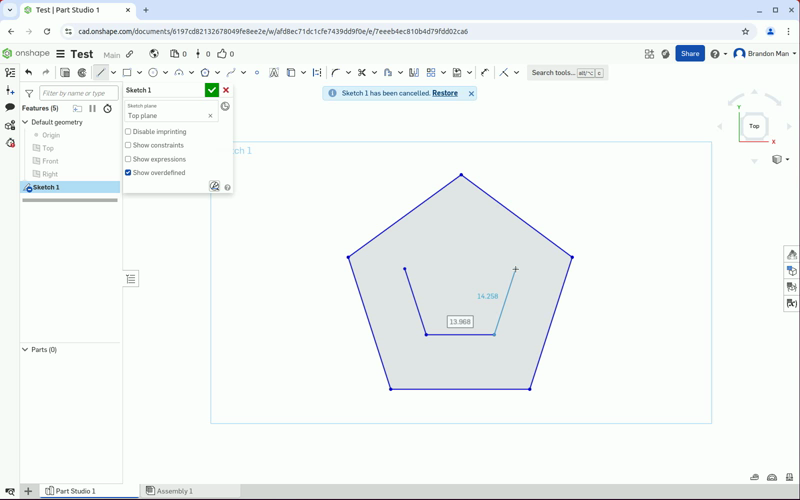
key_up(shift)
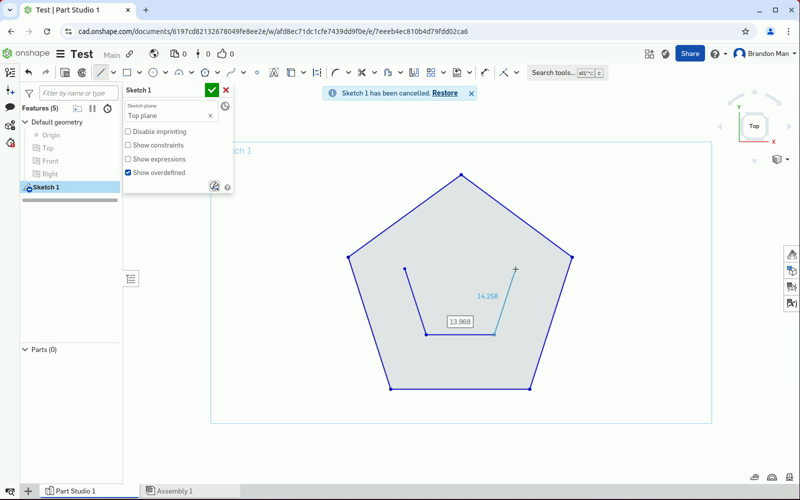
key_down(shift)
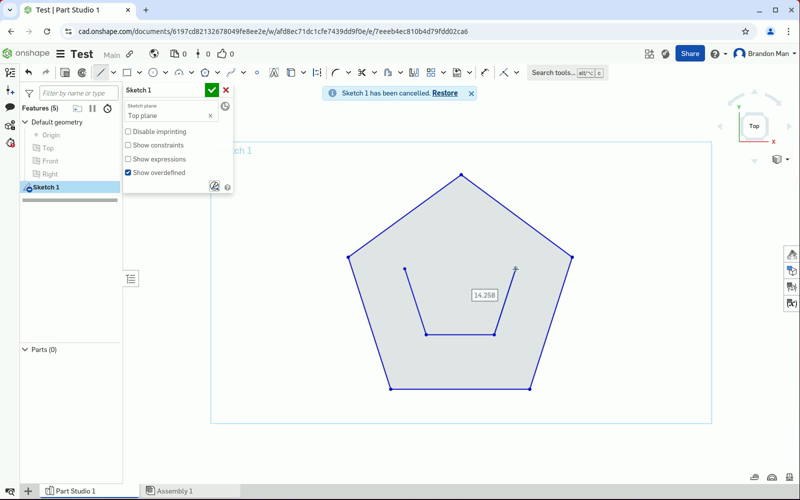
mouse_move(461, 228)
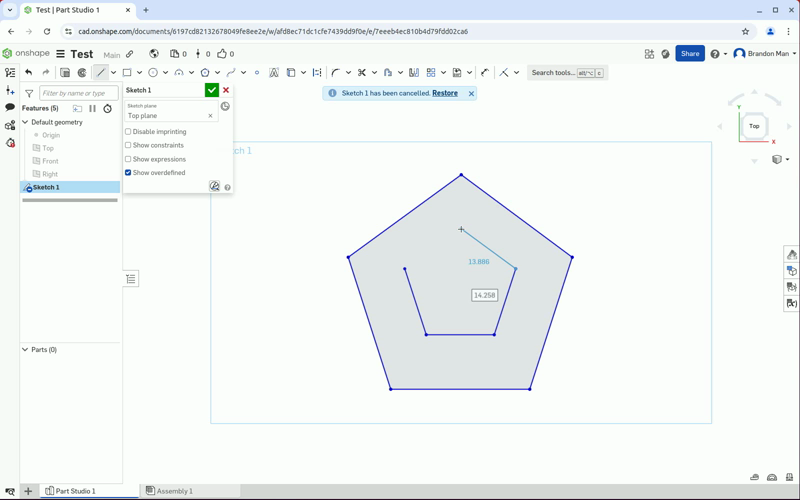
click(461, 228)
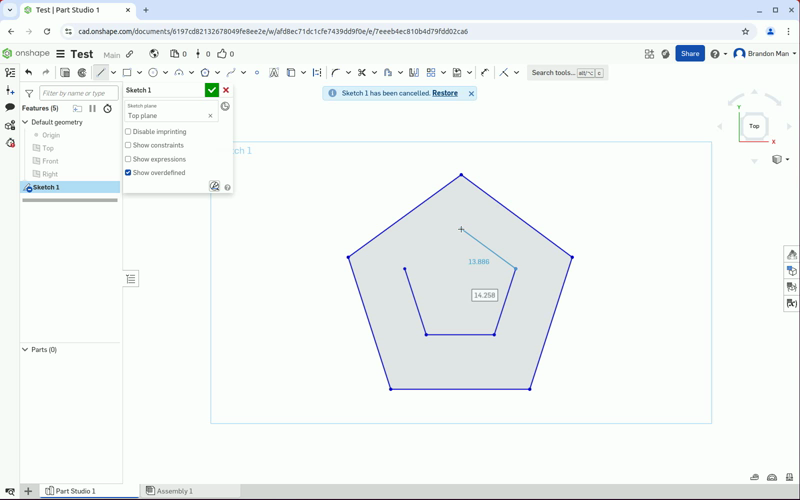
key_up(shift)
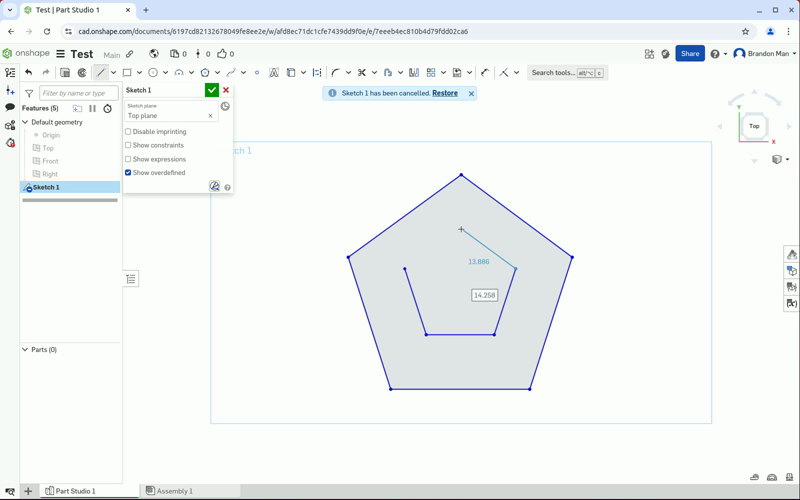
key_down(shift)
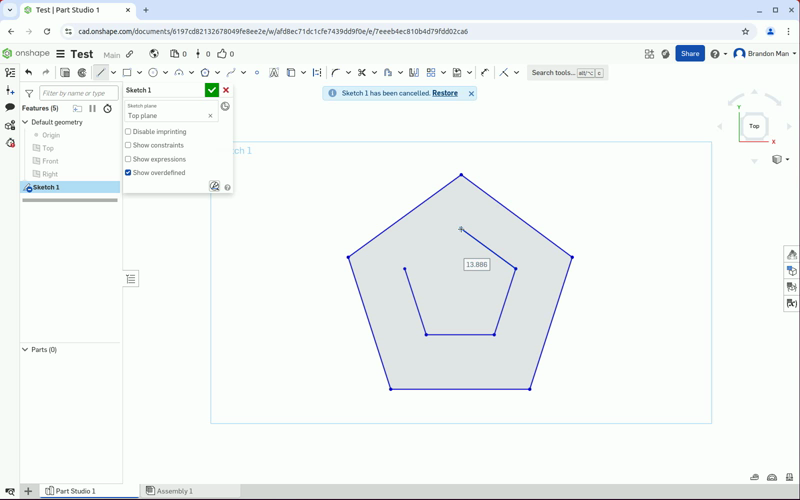
mouse_move(404, 268)
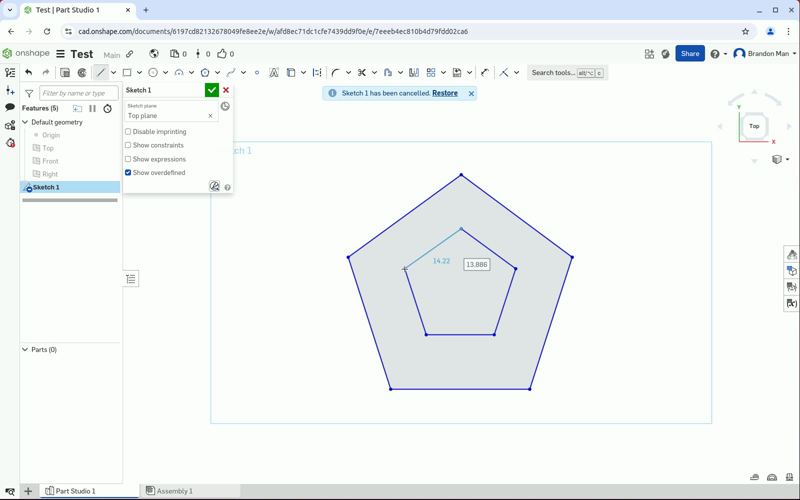
key_up(shift)
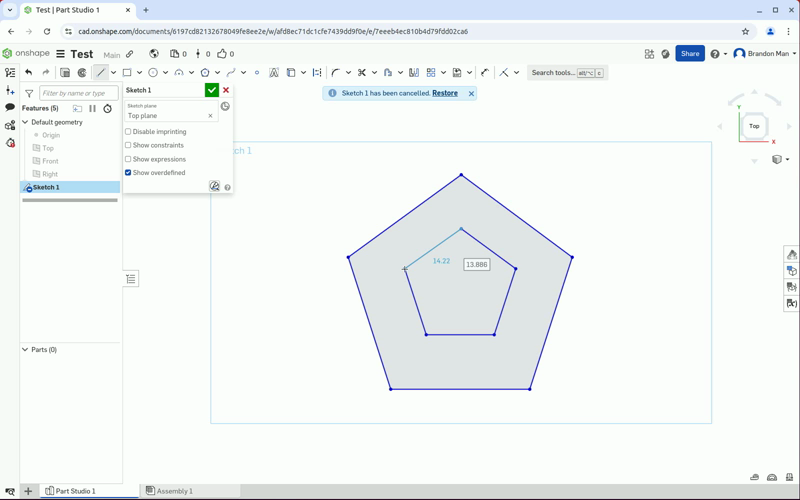
click(404, 268)
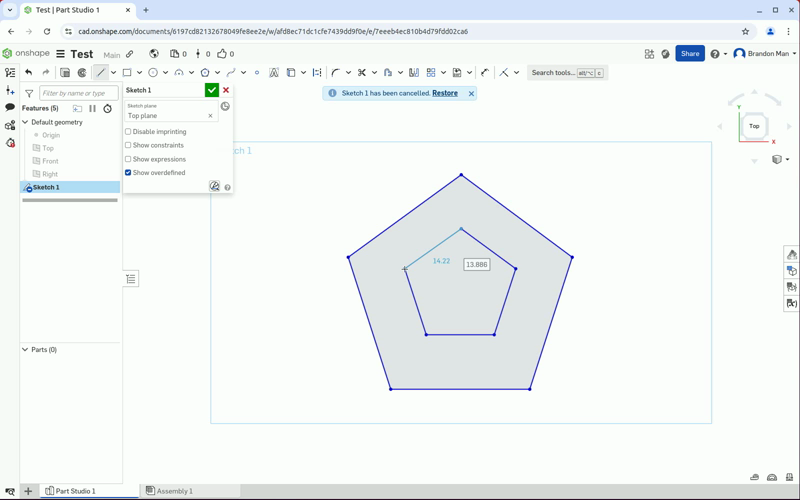
key(esc)
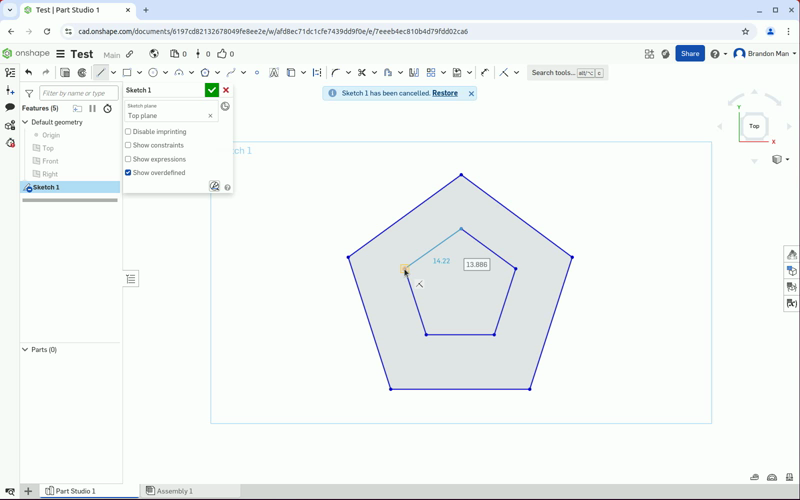
mouse_move(432, 371)
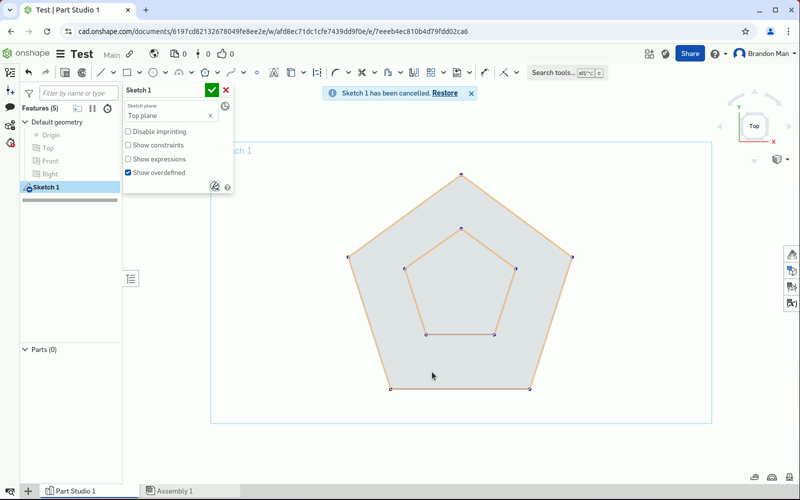
click(432, 371)
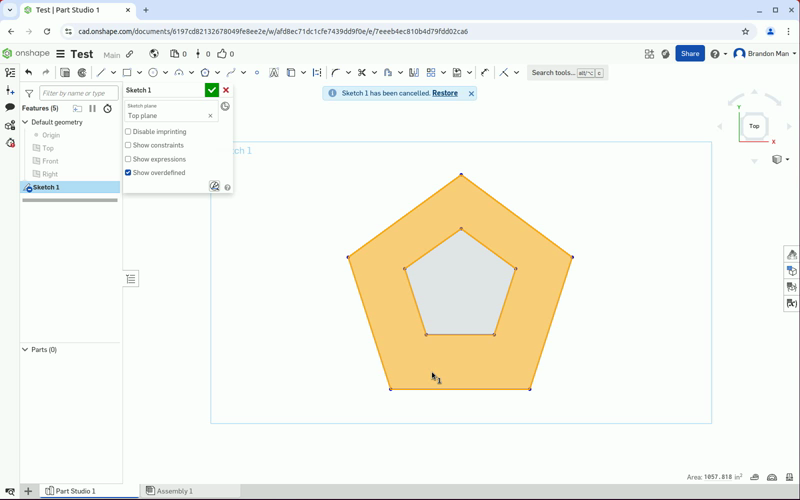
mouse_move(73, 352)
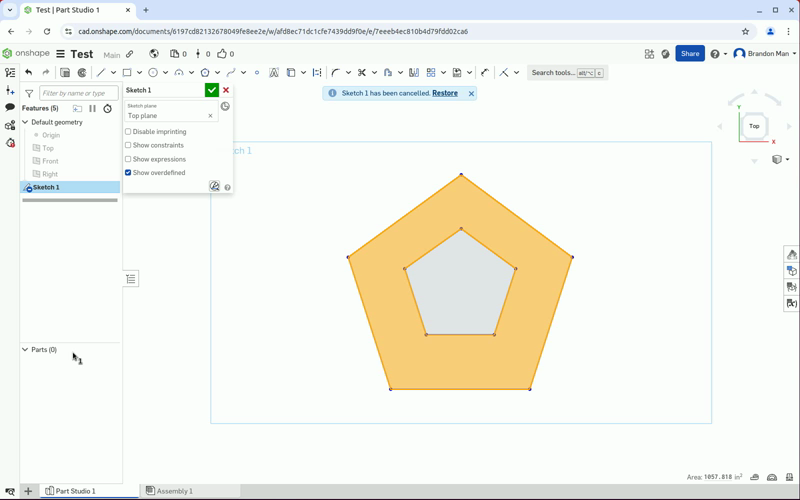
key(shift+y)
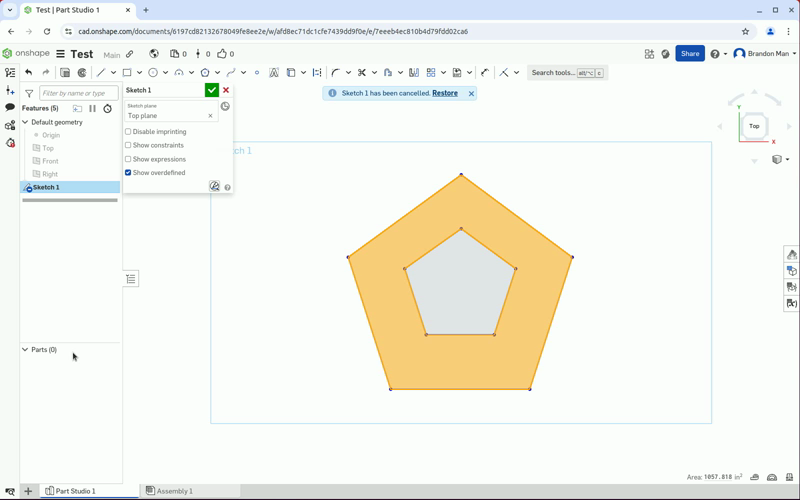
key(shift+e)
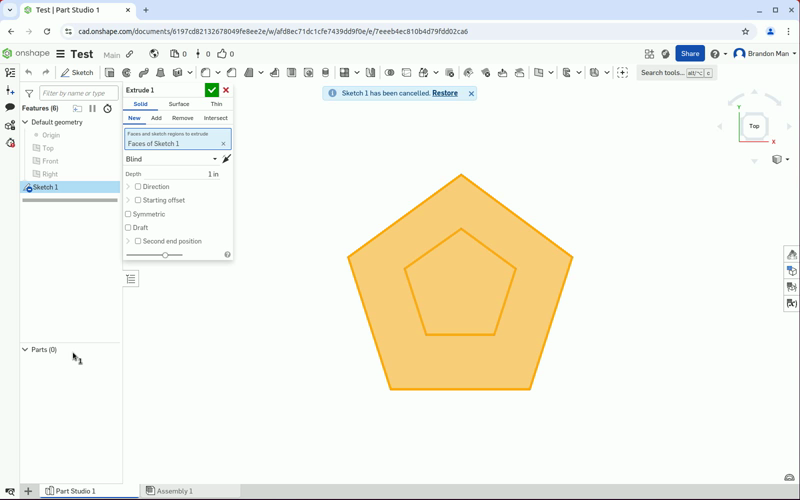
mouse_move(143, 106)
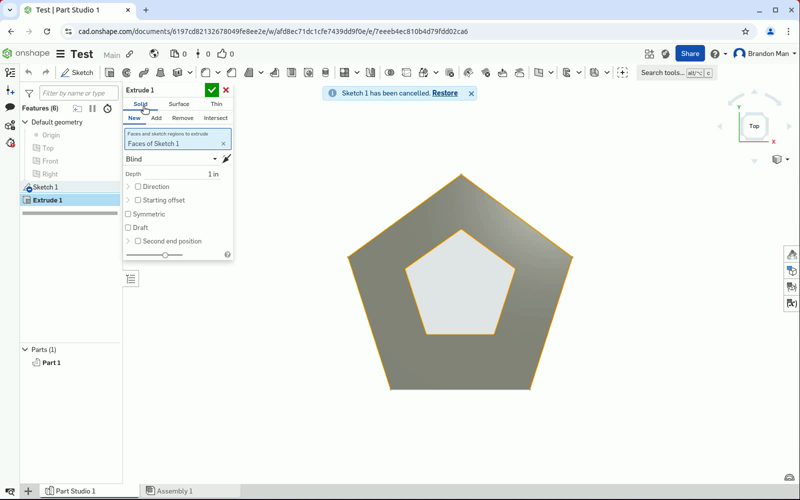
click(143, 106)
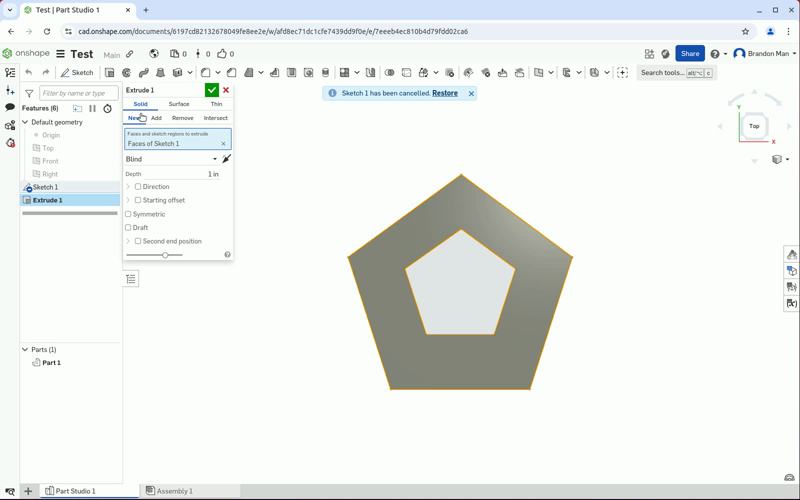
mouse_move(137, 120)
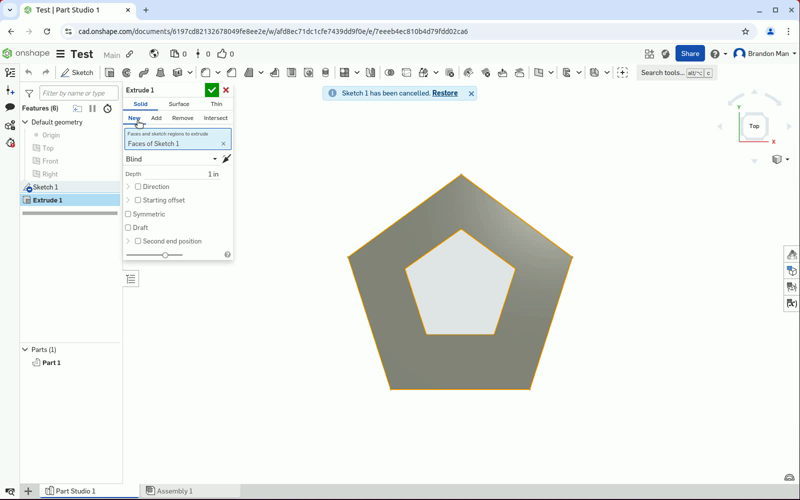
click(137, 120)
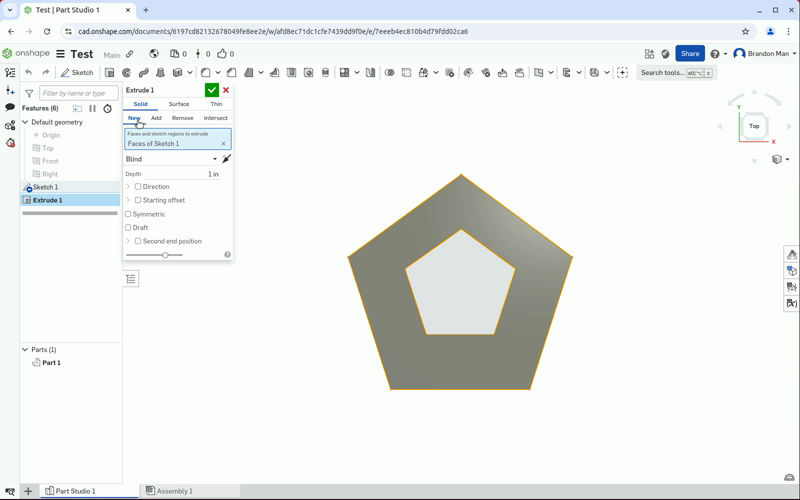
key(tab, 4)
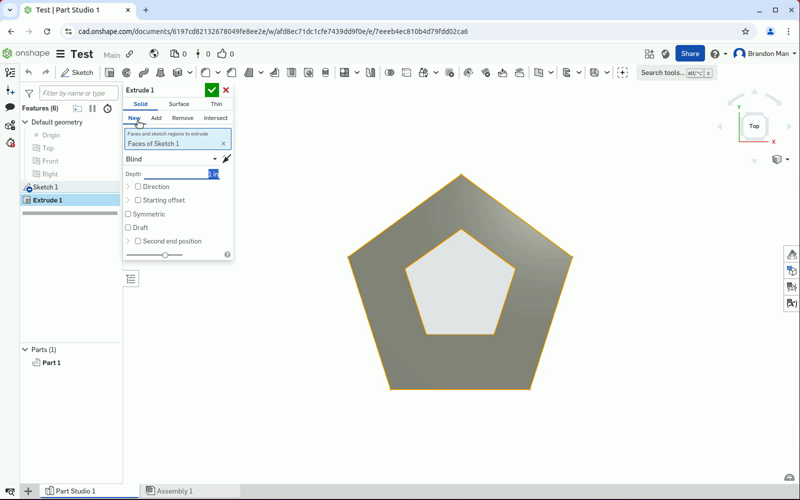
text(2.407)
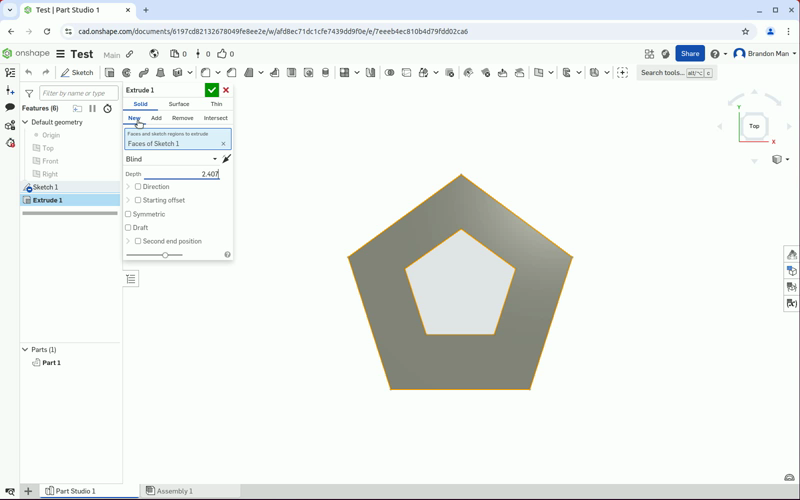
key(enter)
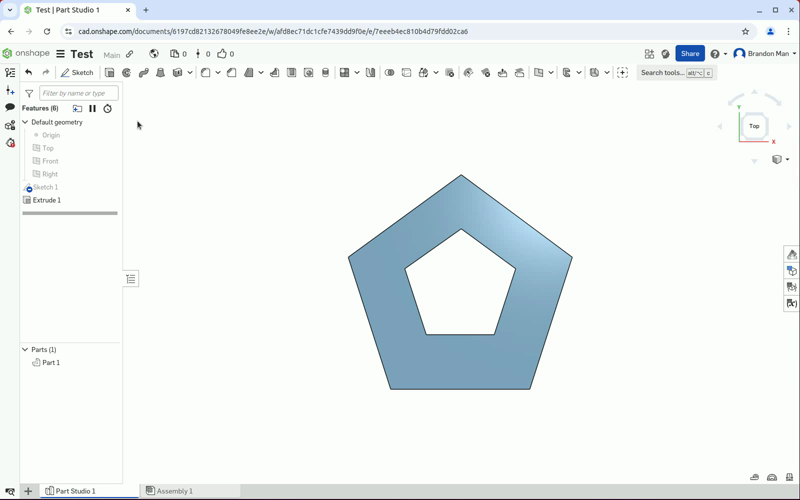
key(shift+h)
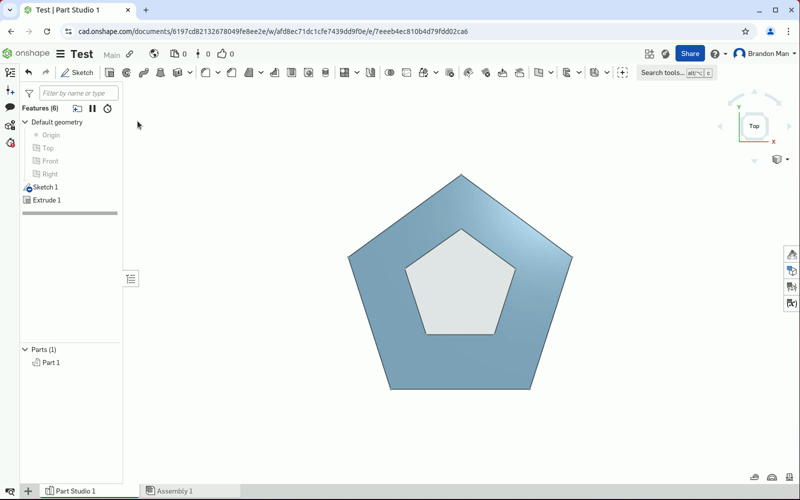
key(shift+h)
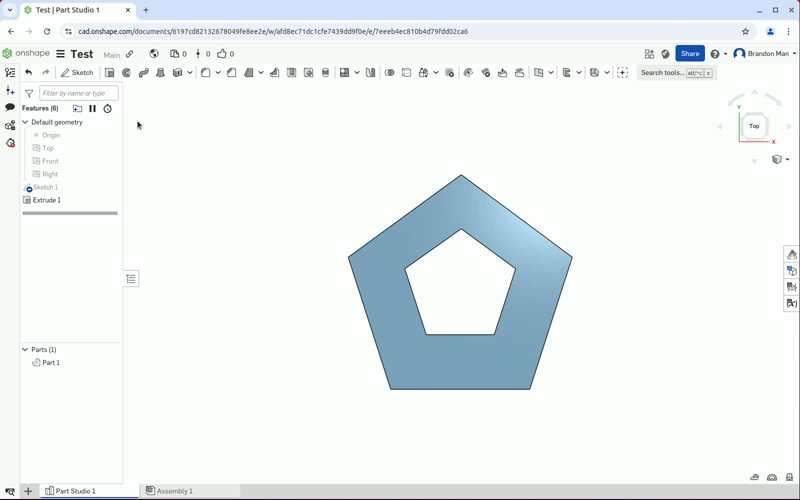
mouse_move(73, 189)
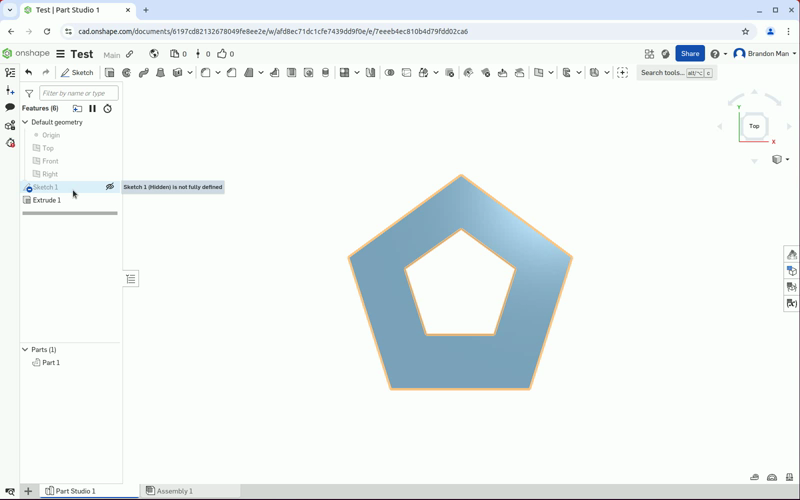
click(73, 189)
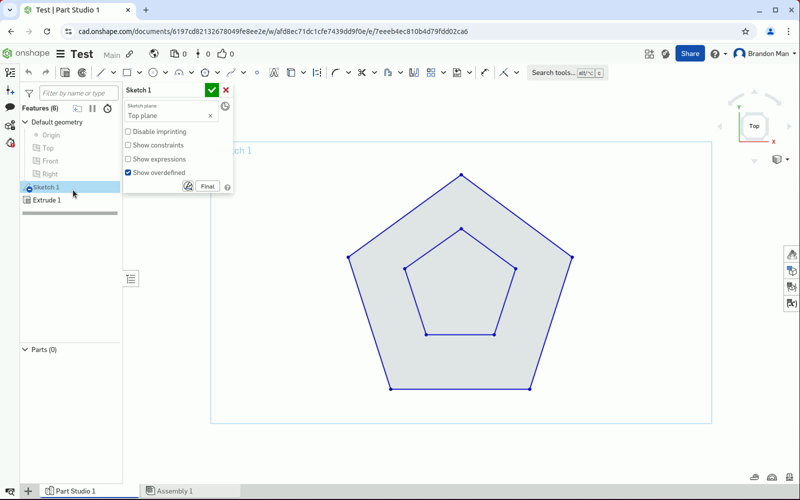
mouse_move(229, 92)
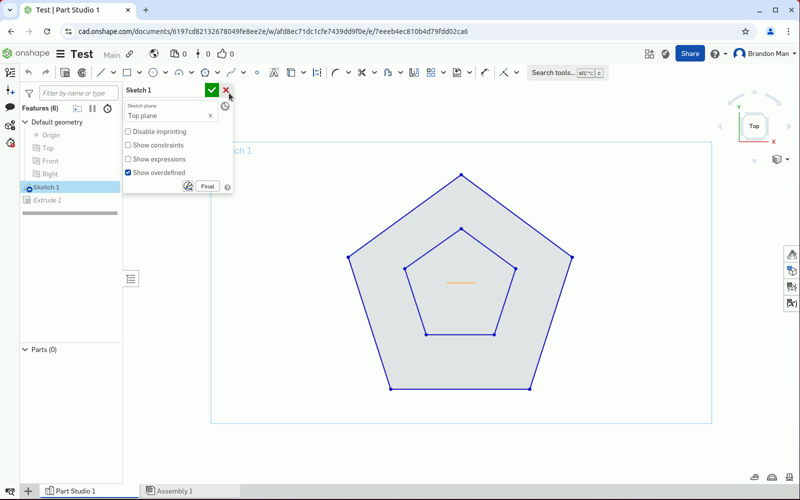
click(229, 92)
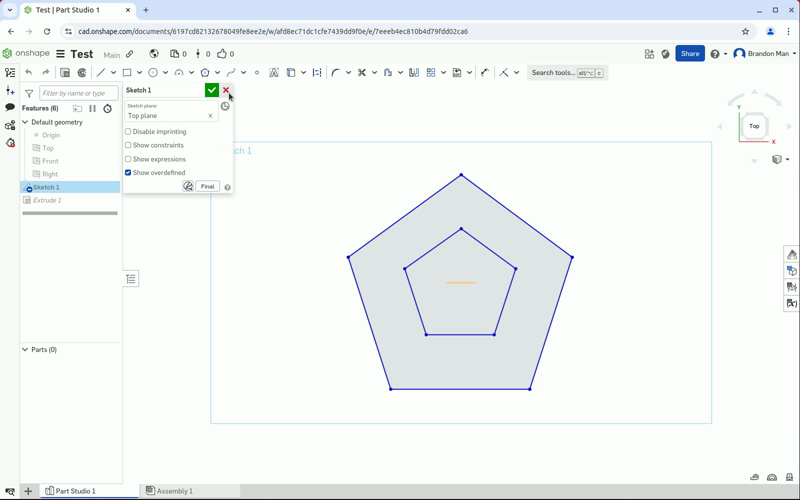
key(shift+s)
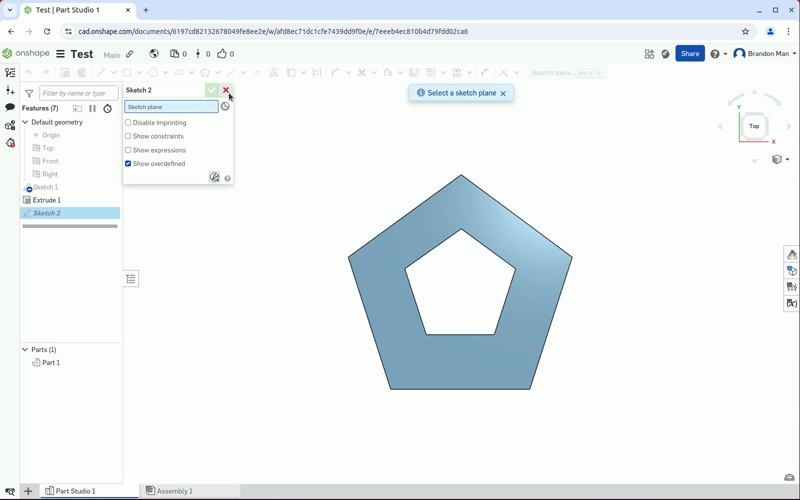
mouse_move(73, 150)
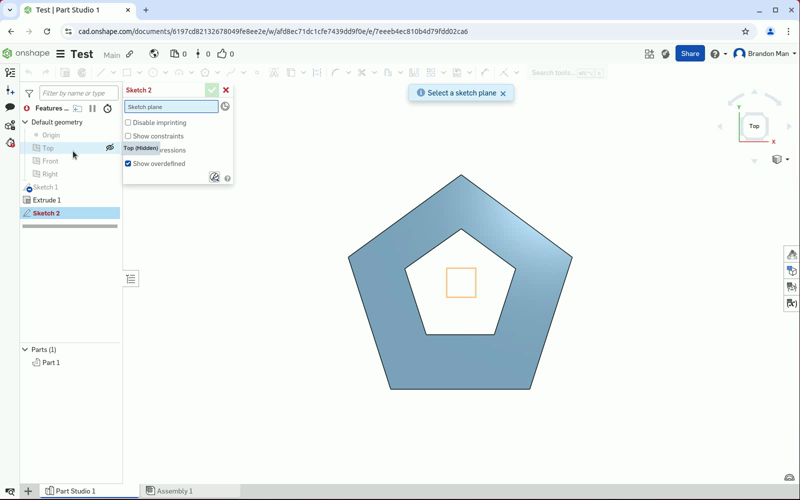
click(73, 150)
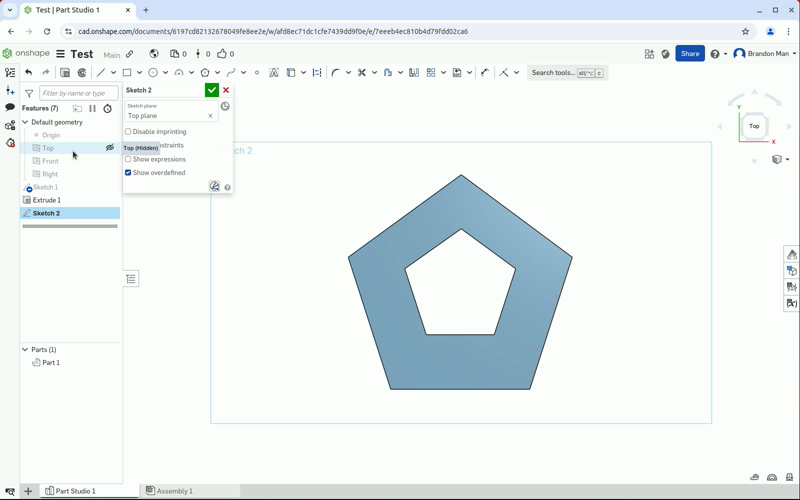
mouse_move(73, 352)
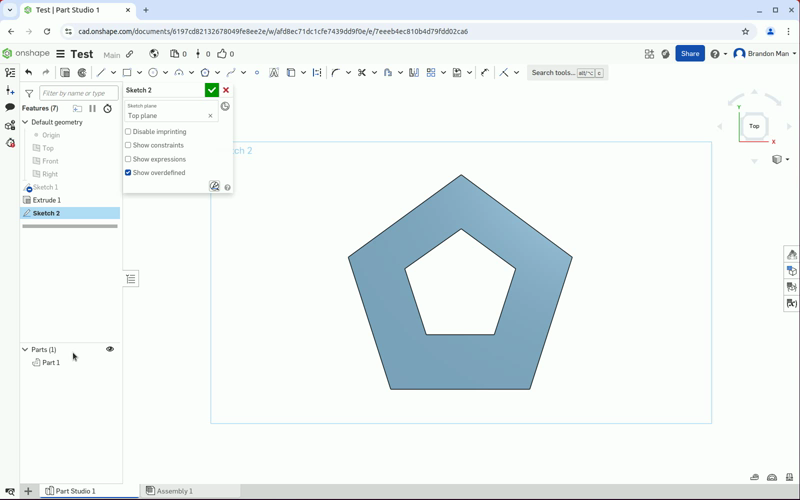
key(y)
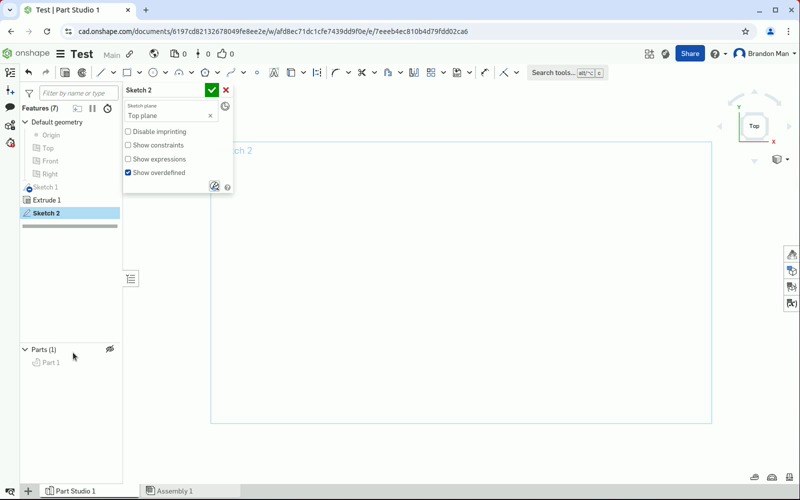
key(l)
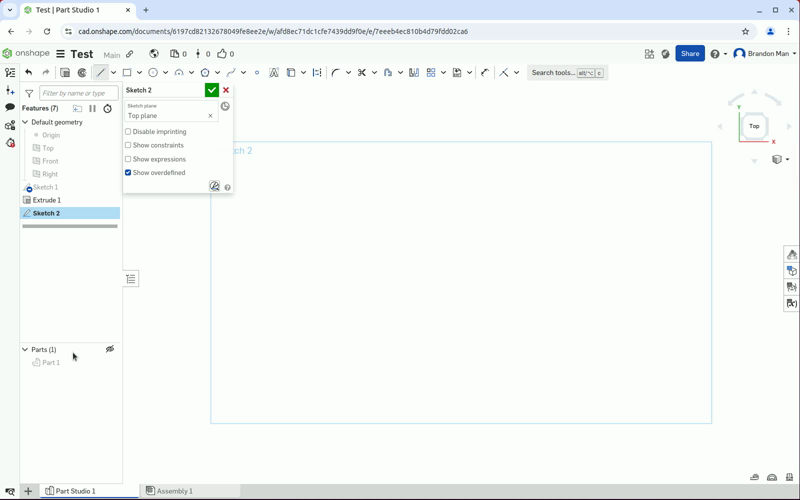
key_down(shift)
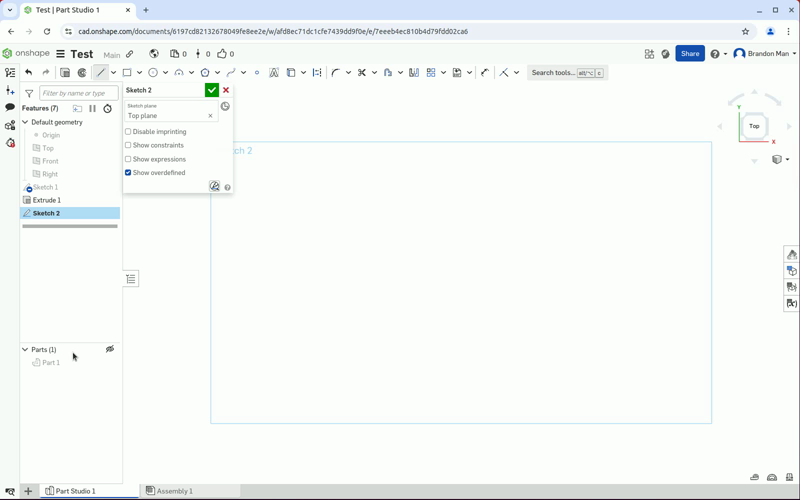
mouse_move(348, 257)
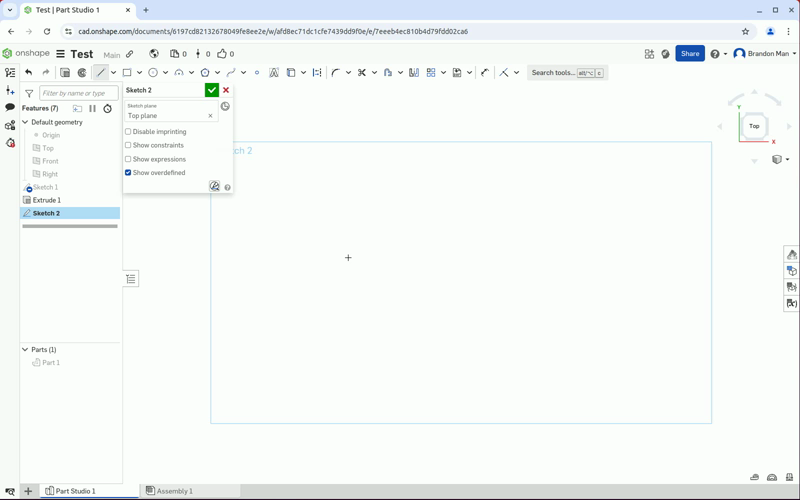
click(348, 257)
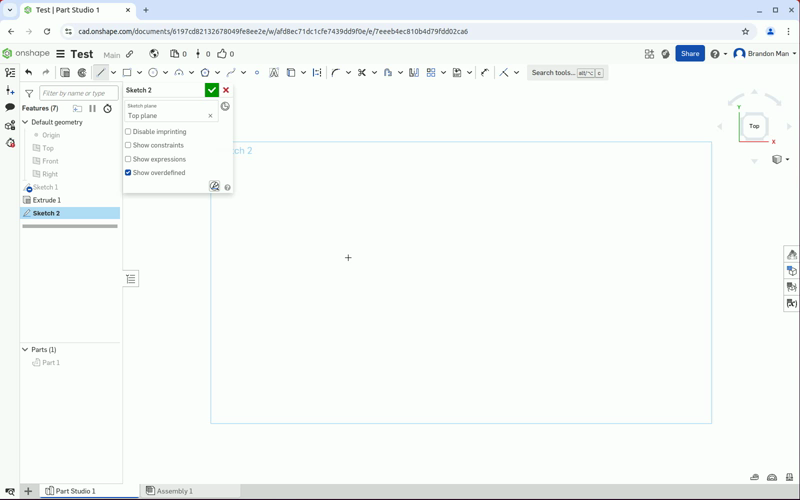
key_up(shift)
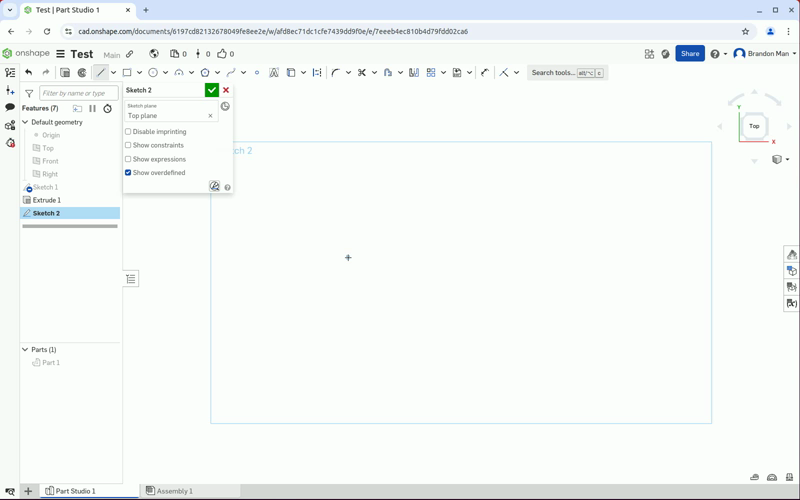
key_down(shift)
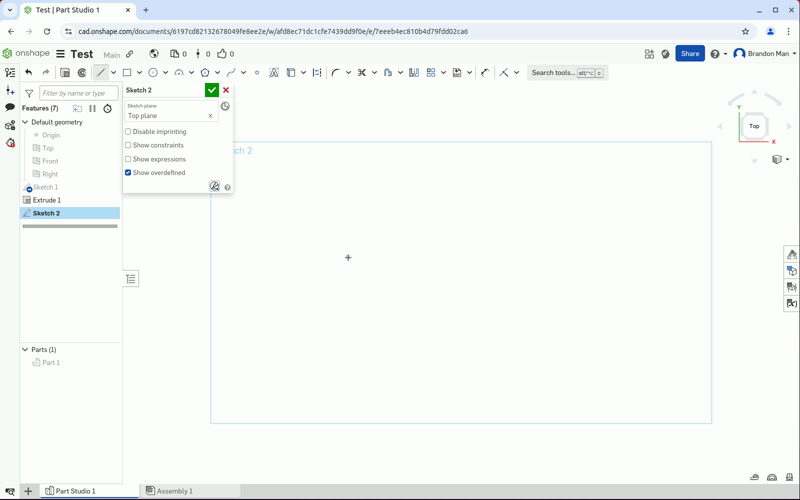
mouse_move(390, 389)
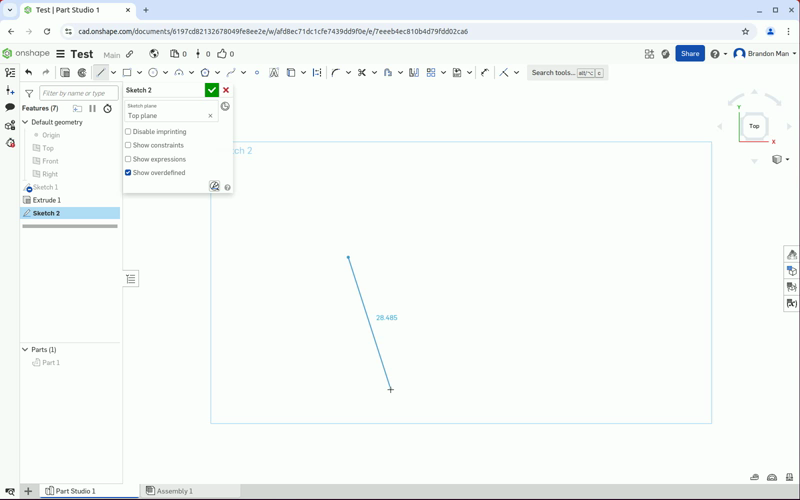
click(390, 389)
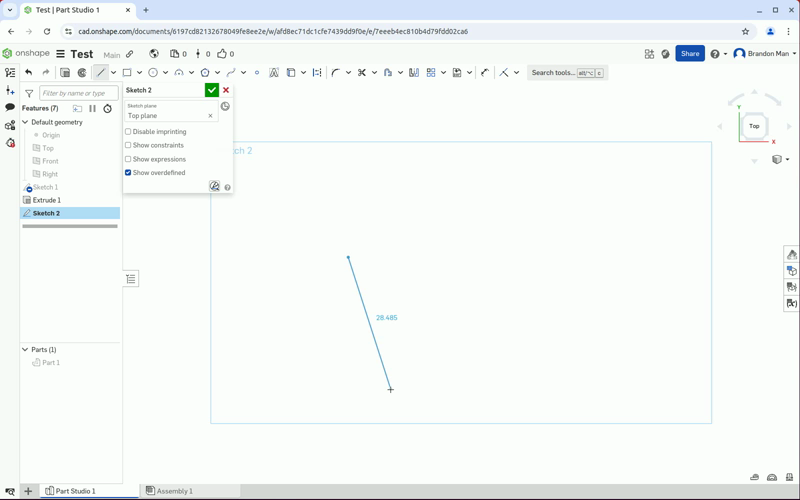
key_up(shift)
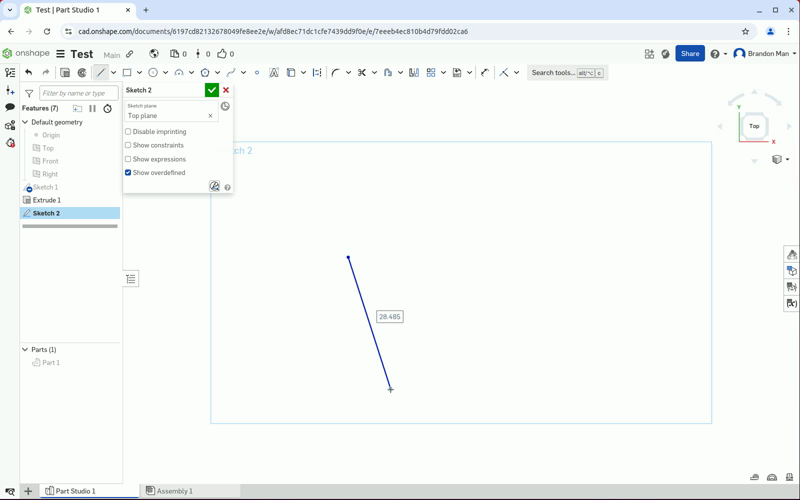
key_down(shift)
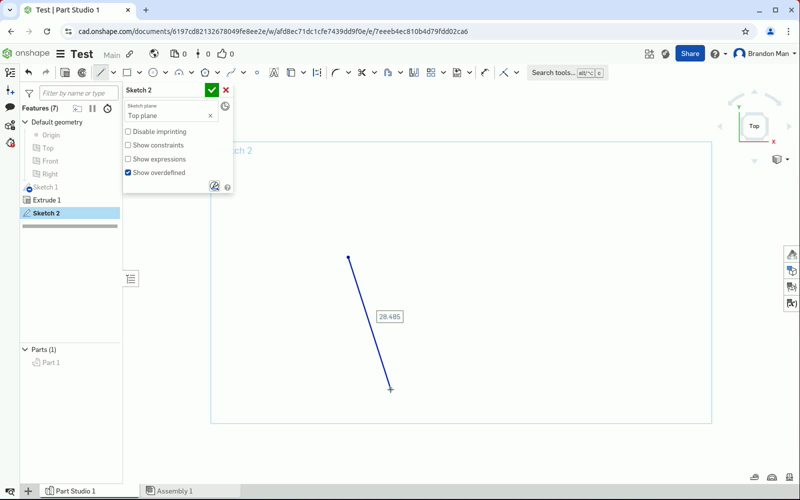
mouse_move(529, 389)
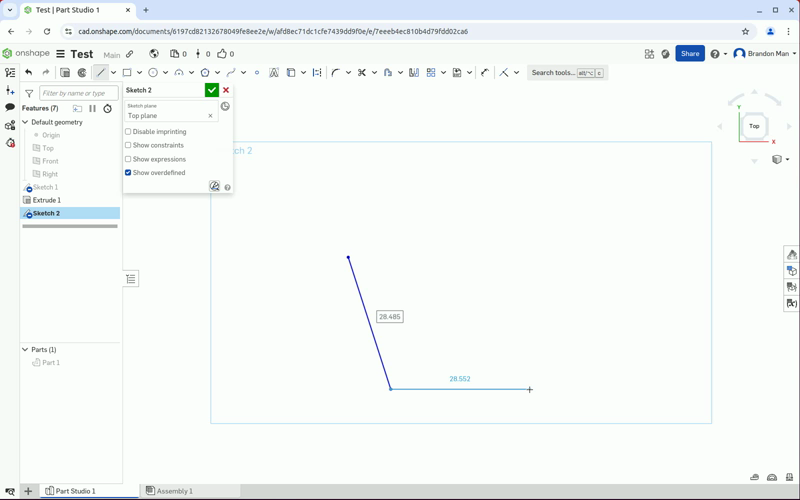
click(529, 389)
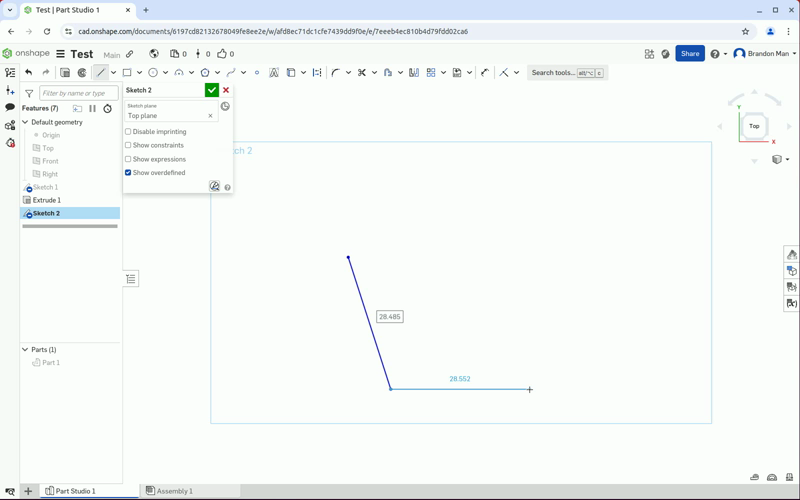
key_up(shift)
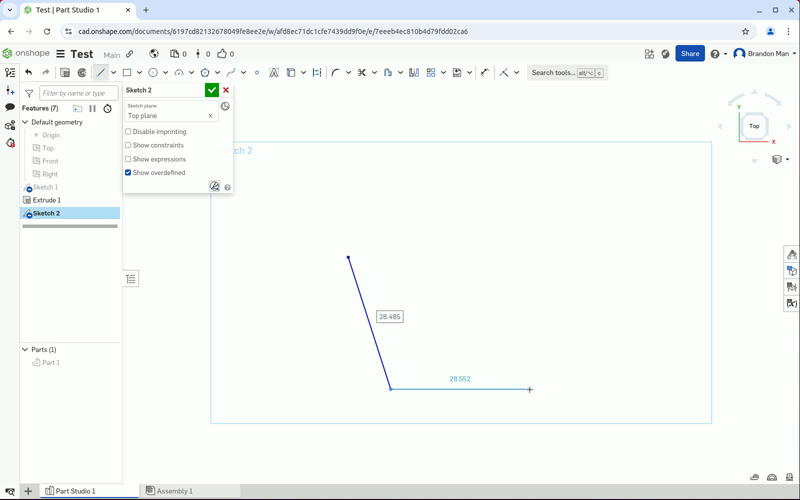
key_down(shift)
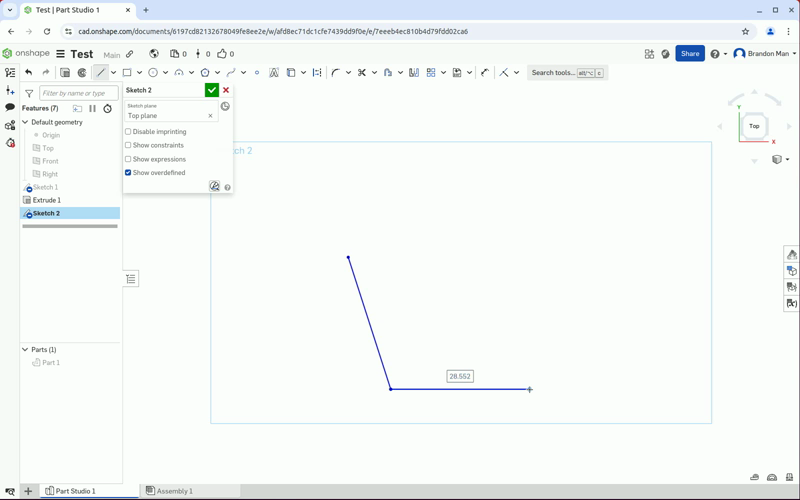
mouse_move(572, 257)
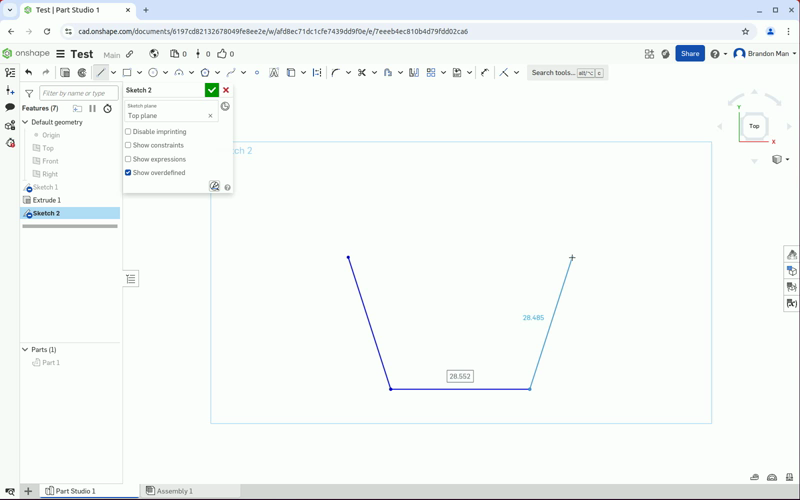
click(572, 257)
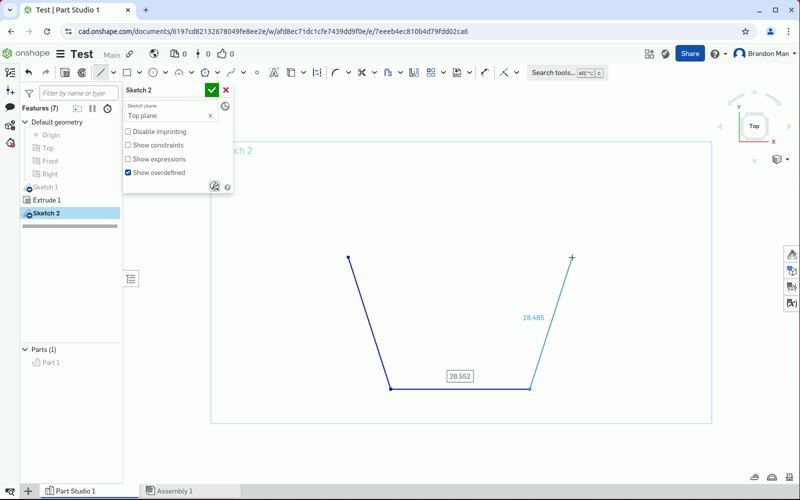
key_up(shift)
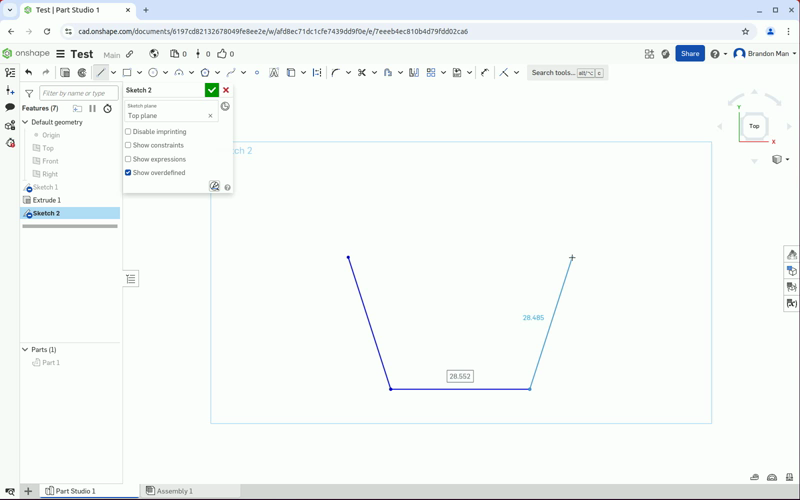
key_down(shift)
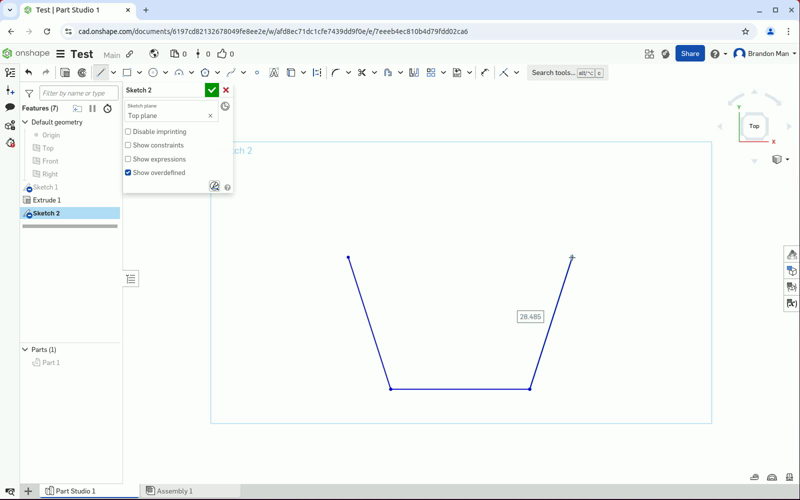
mouse_move(461, 174)
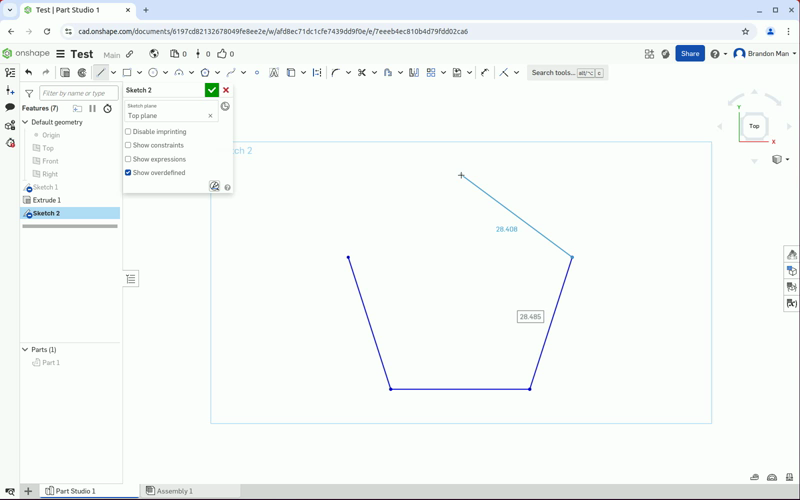
click(461, 174)
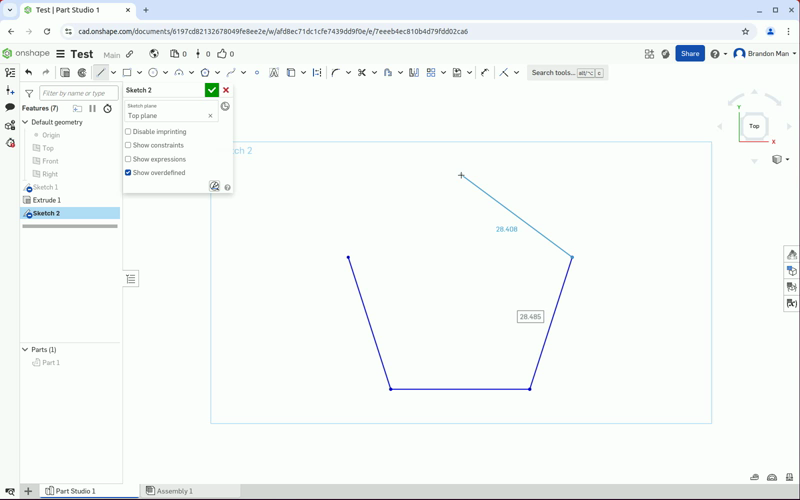
key_up(shift)
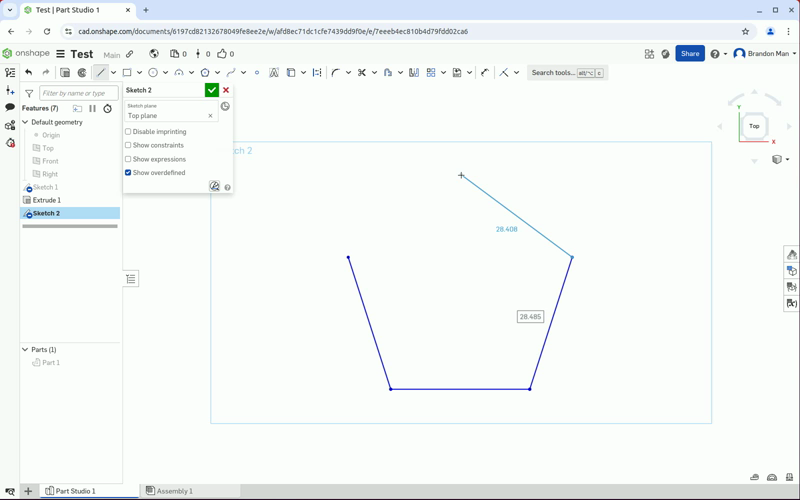
key_down(shift)
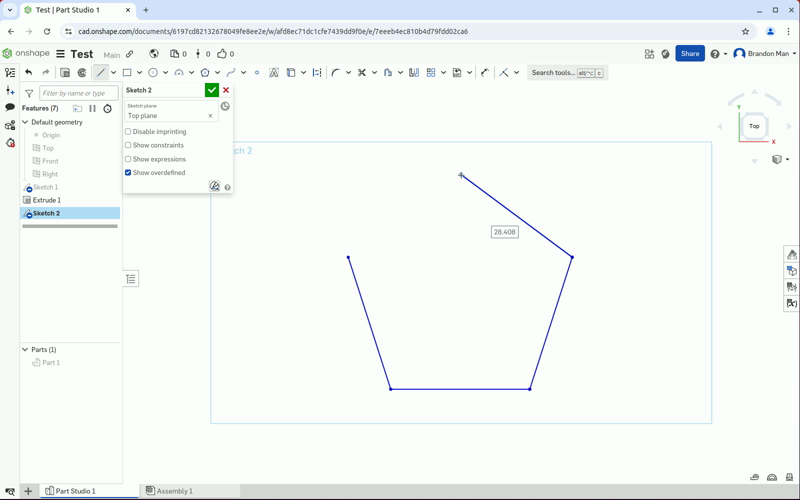
mouse_move(348, 257)
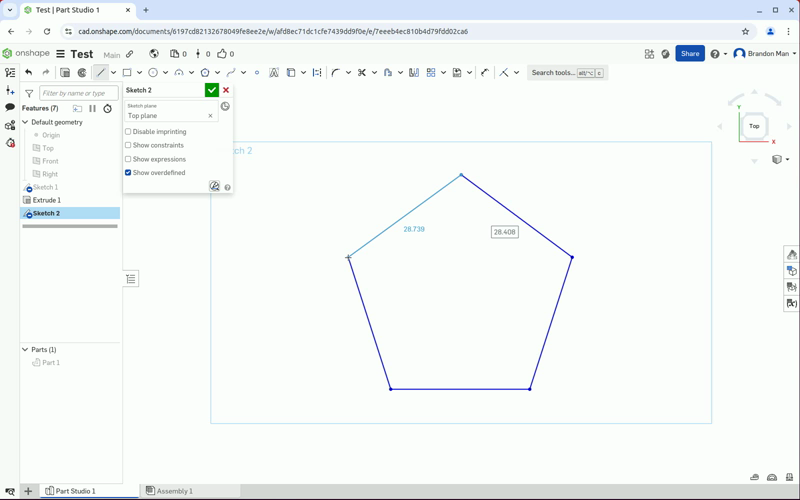
key_up(shift)
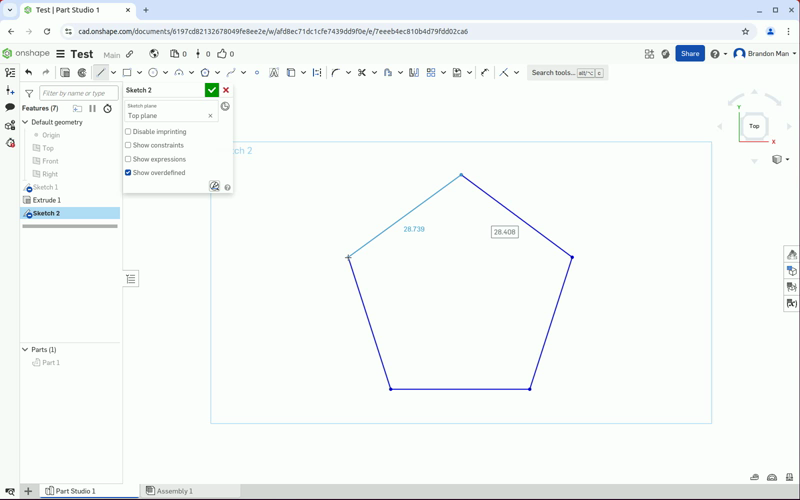
click(348, 257)
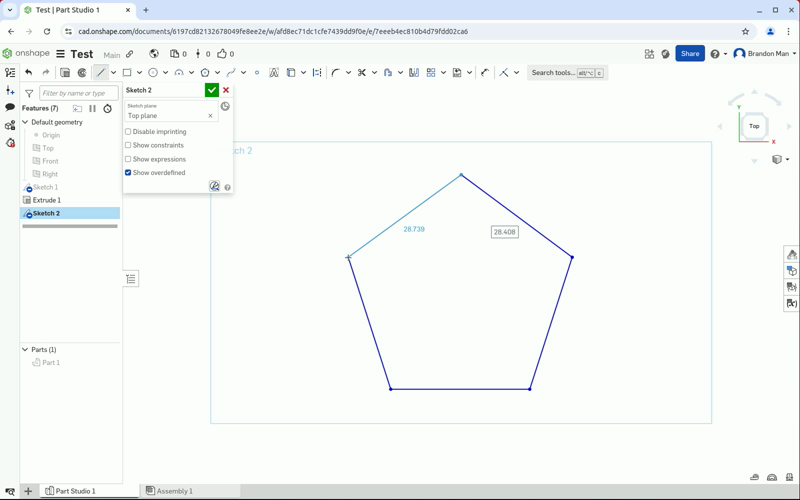
key(esc)
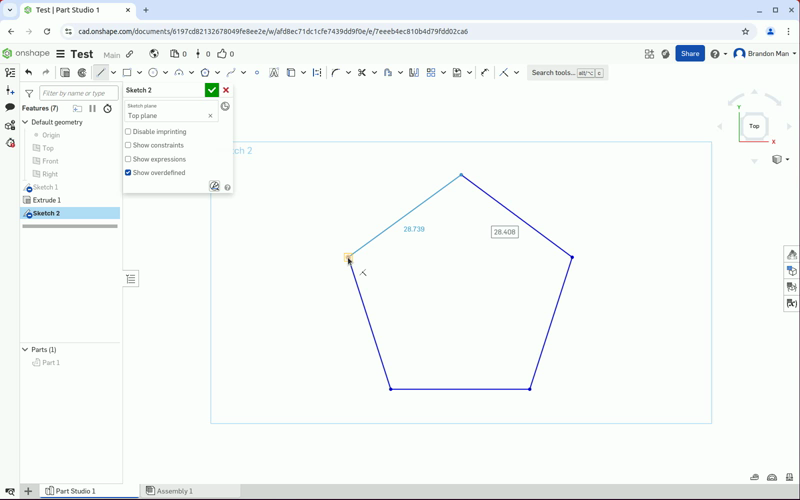
key(l)
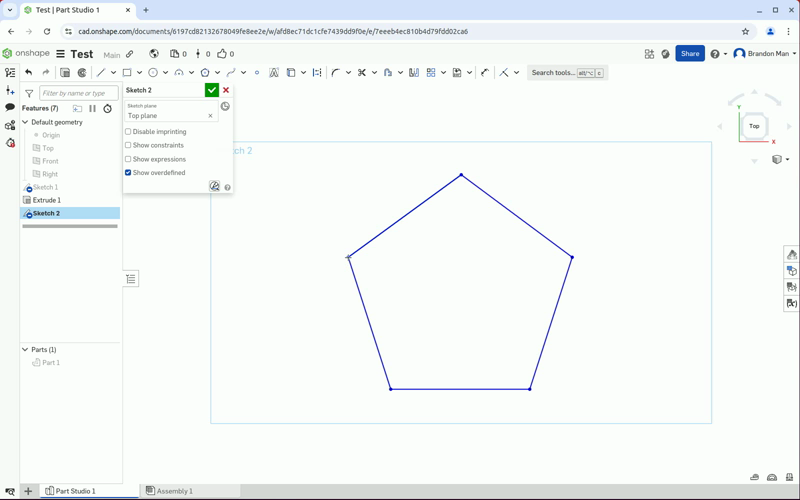
key_down(shift)
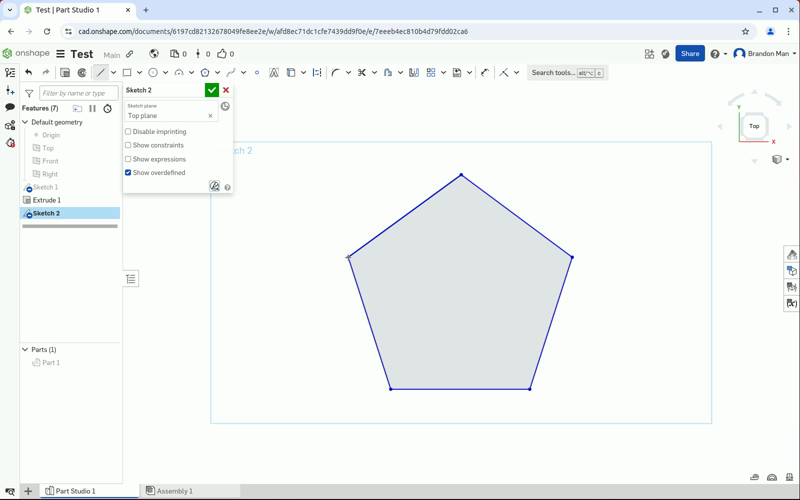
mouse_move(404, 268)
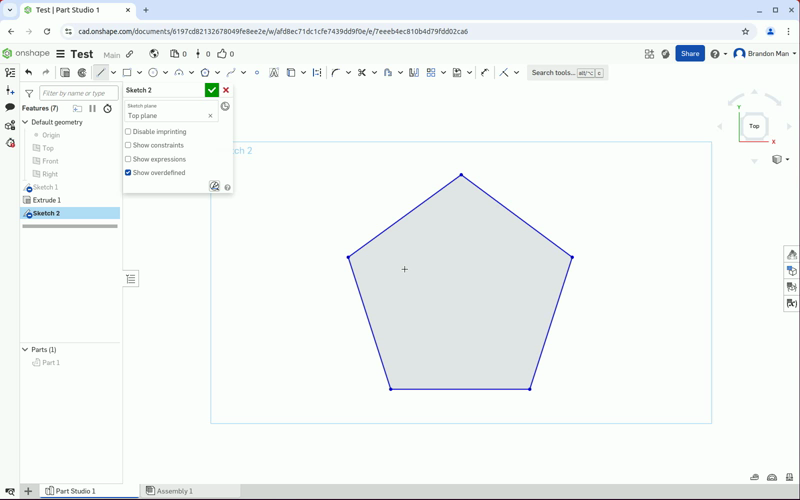
click(404, 268)
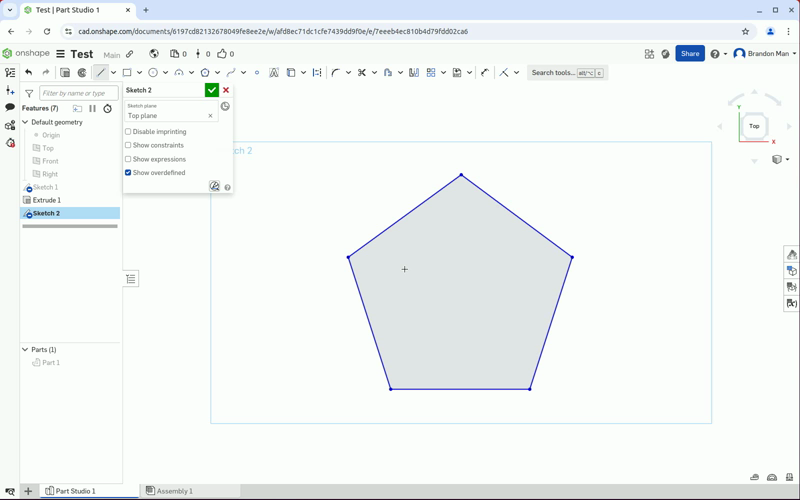
key_up(shift)
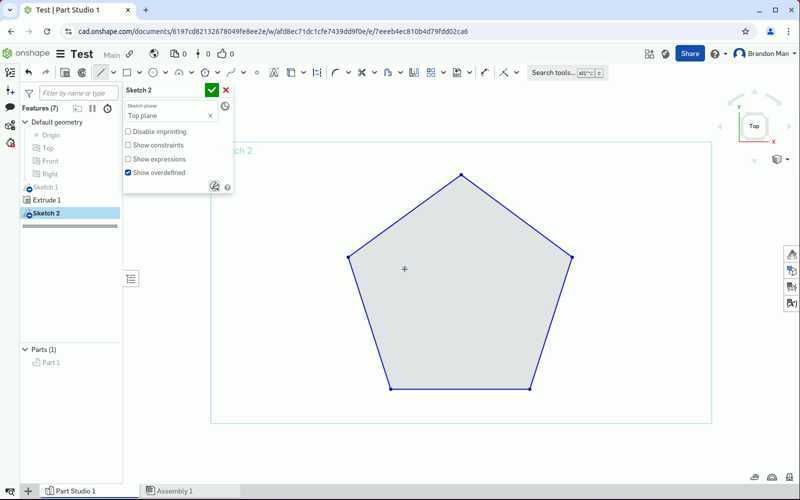
key_down(shift)
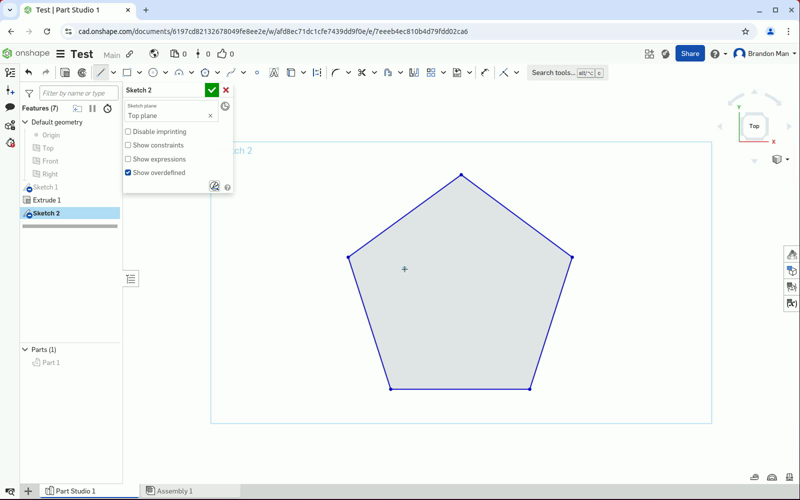
mouse_move(426, 334)
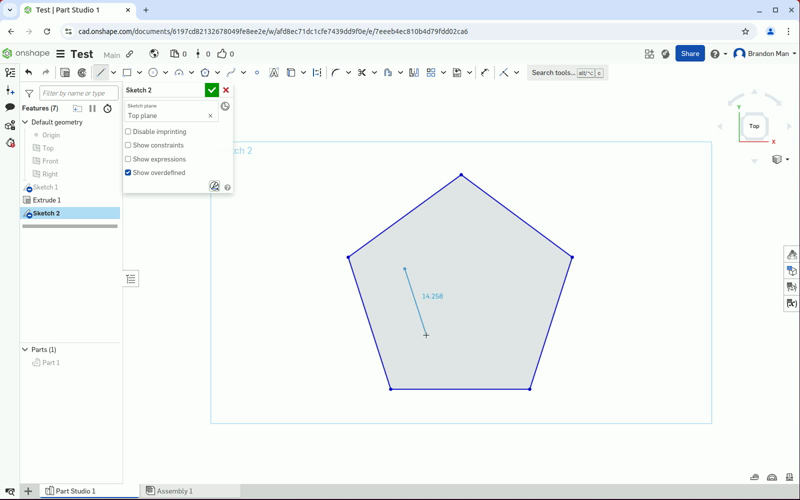
click(426, 334)
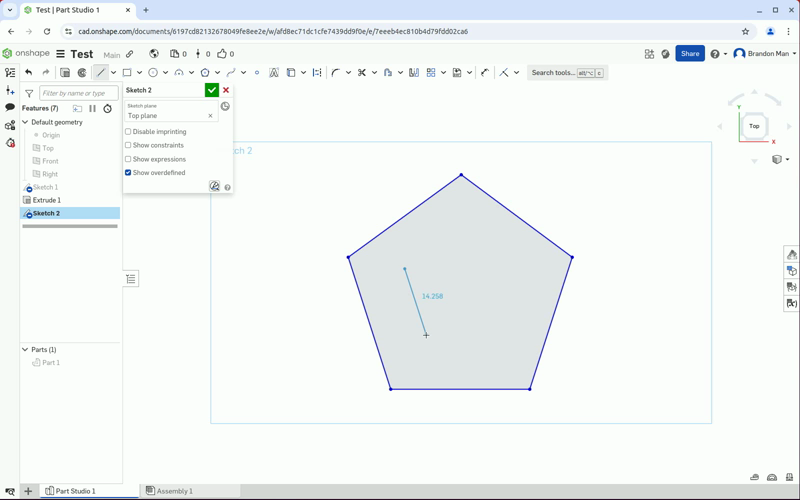
key_up(shift)
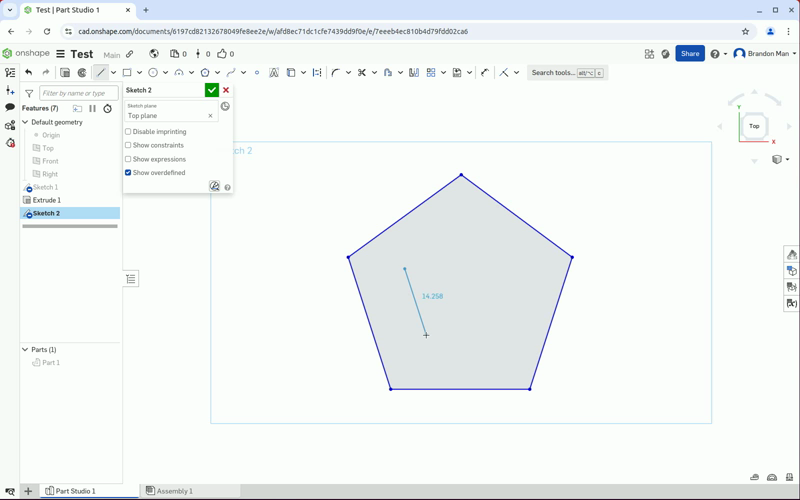
key_down(shift)
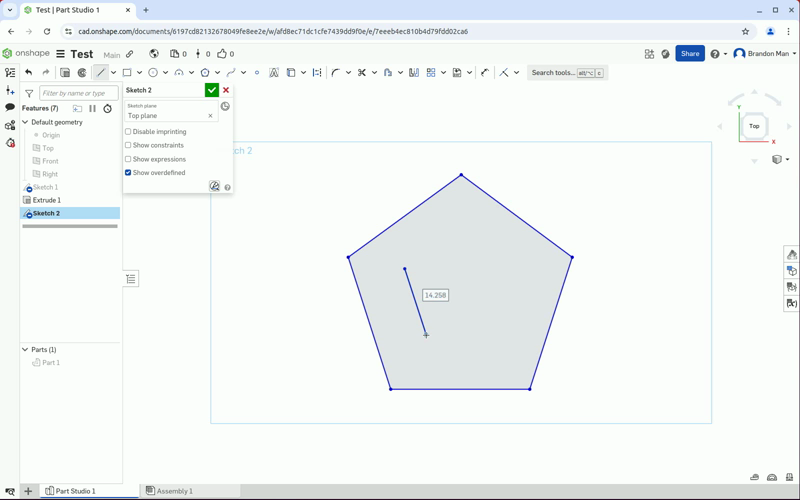
mouse_move(494, 334)
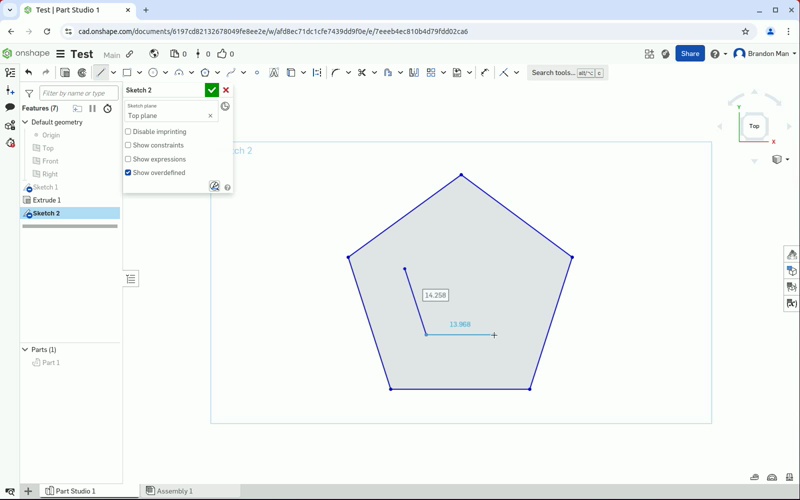
click(494, 334)
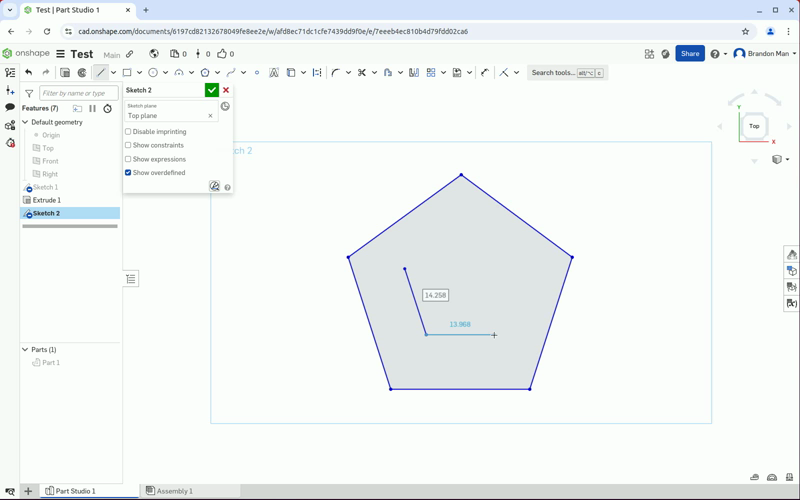
key_up(shift)
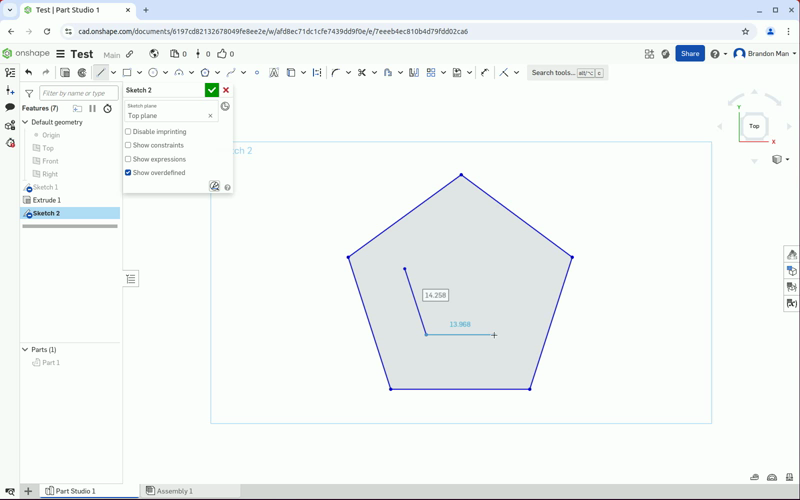
key_down(shift)
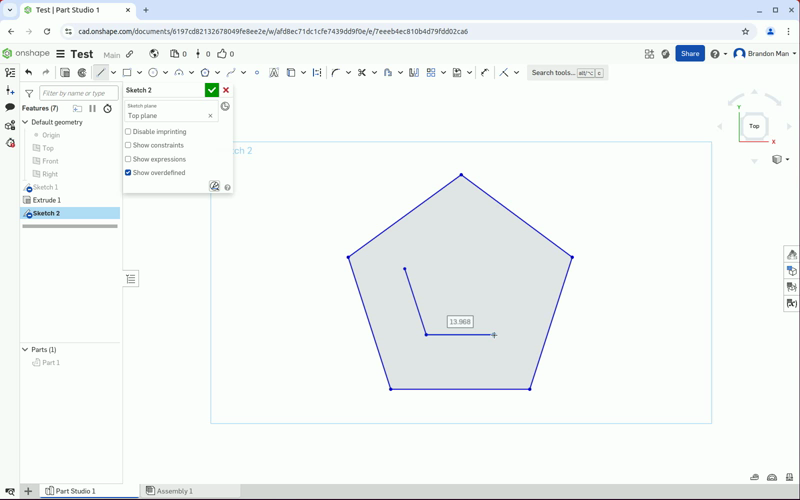
mouse_move(515, 268)
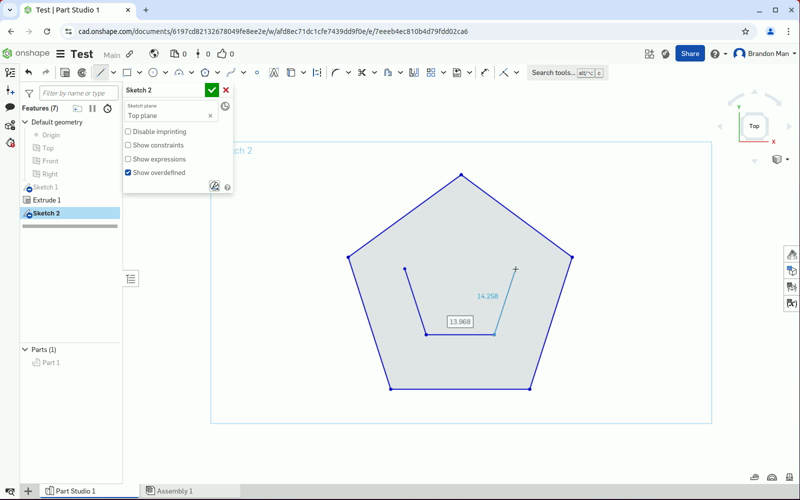
click(515, 268)
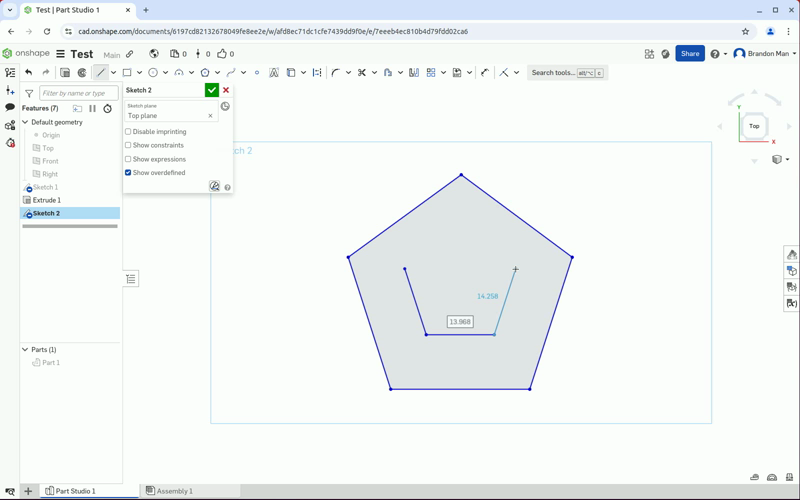
key_up(shift)
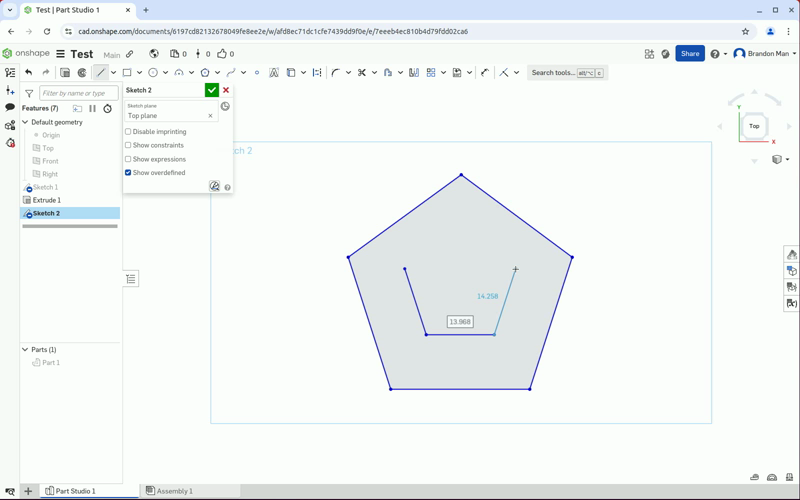
key_down(shift)
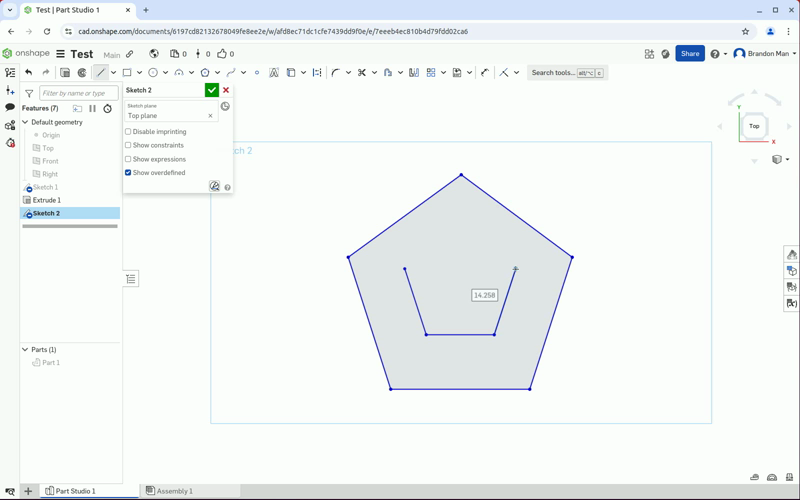
mouse_move(461, 228)
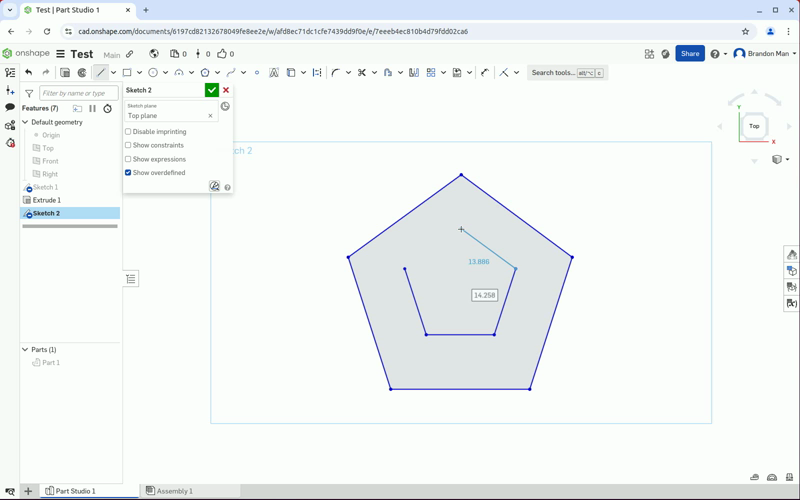
click(461, 228)
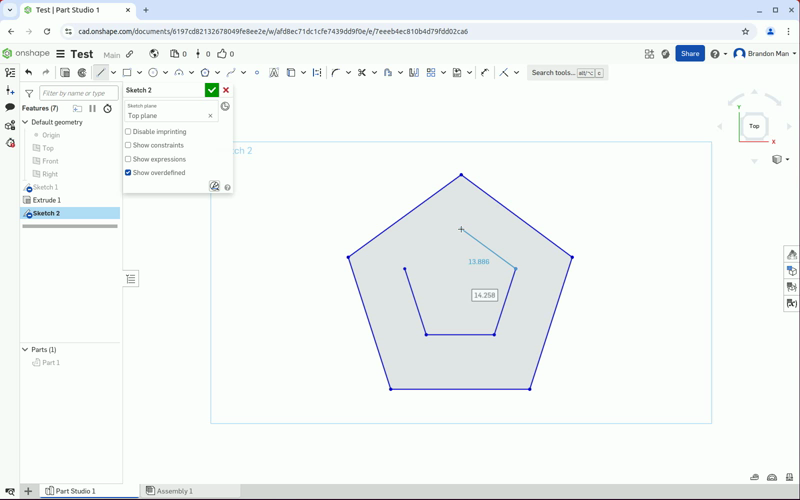
key_up(shift)
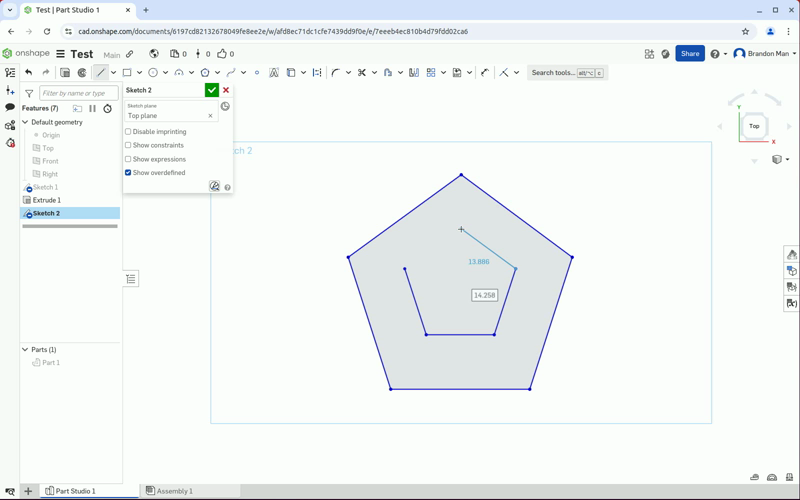
key_down(shift)
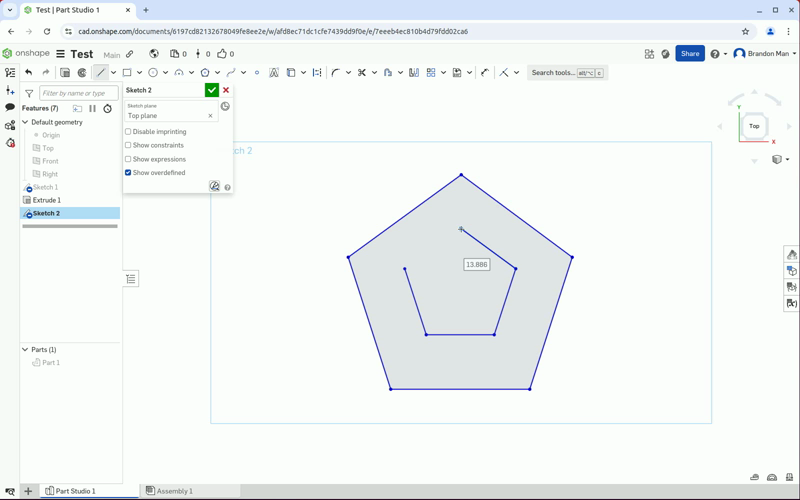
mouse_move(404, 268)
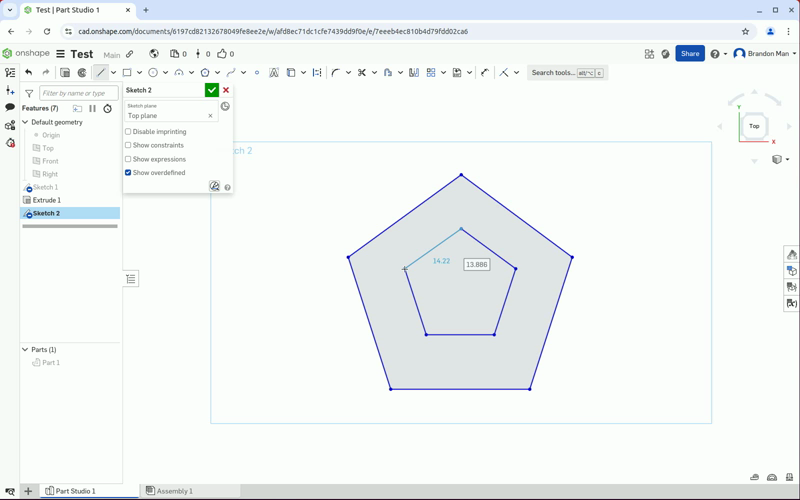
key_up(shift)
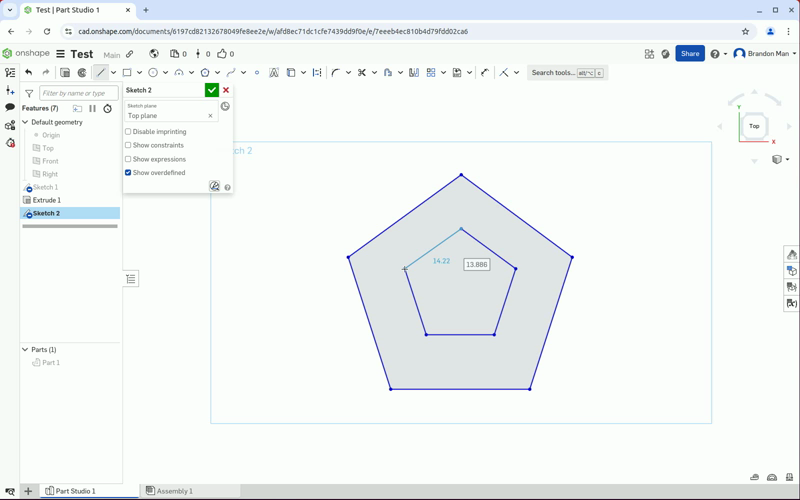
click(404, 268)
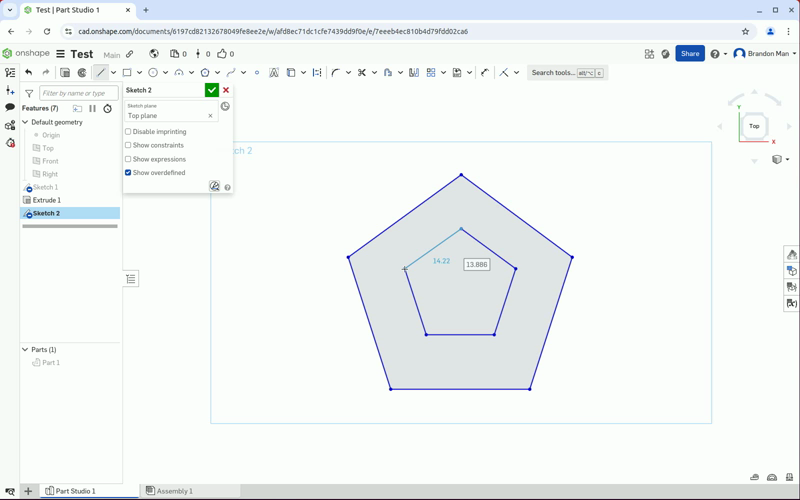
key(esc)
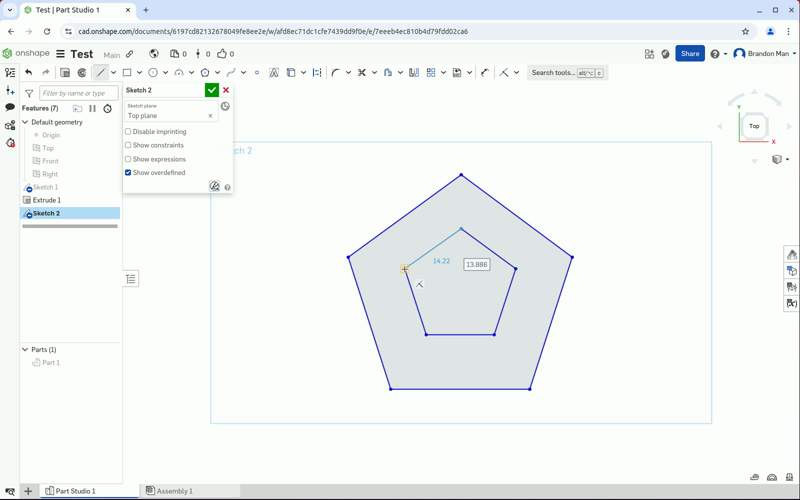
mouse_move(490, 368)
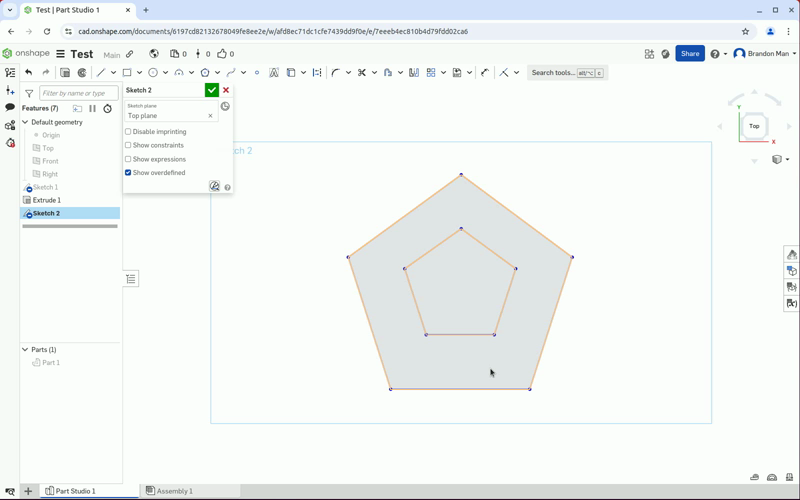
click(490, 368)
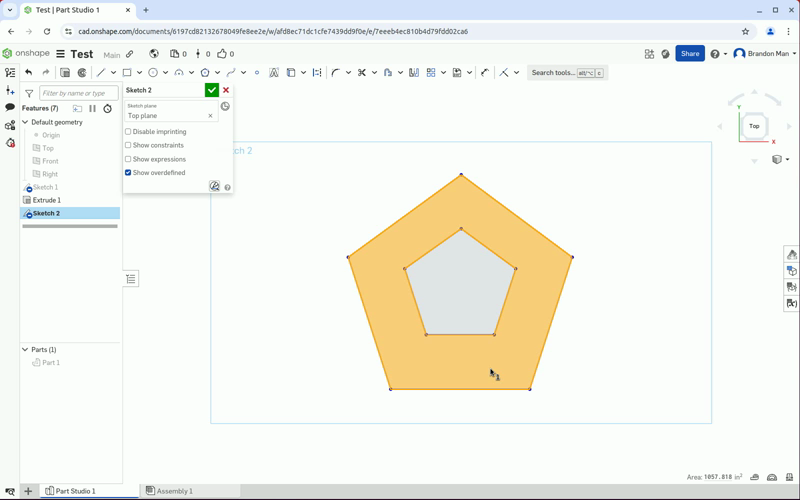
mouse_move(73, 352)
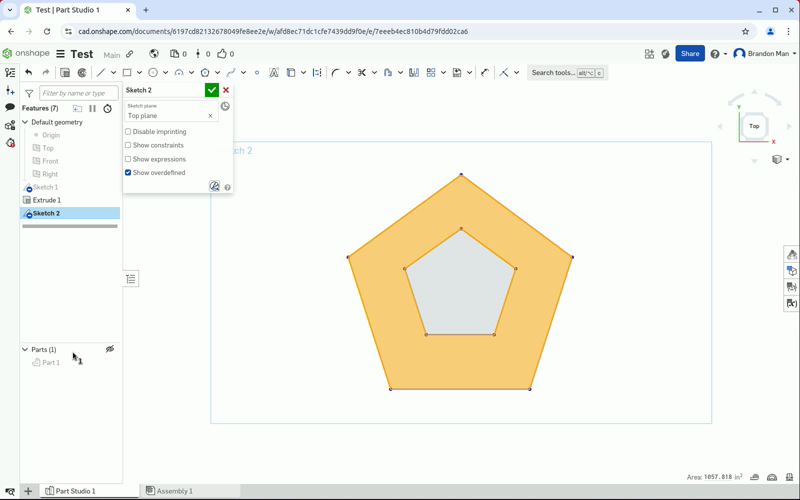
key(shift+y)
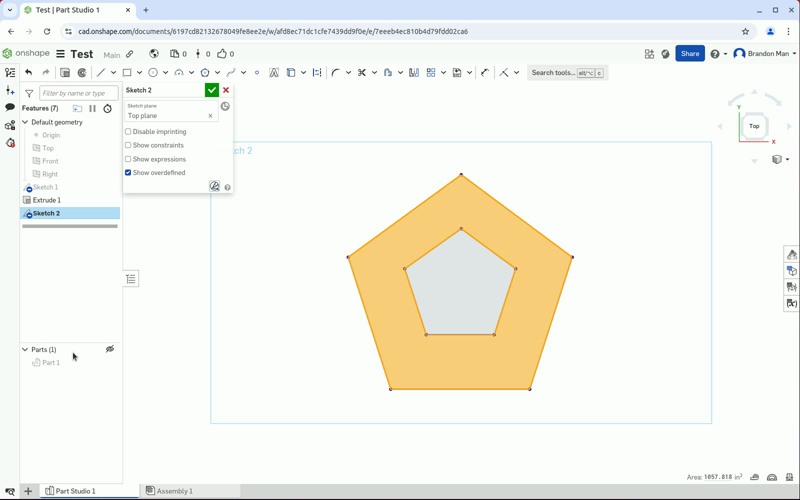
key(shift+e)
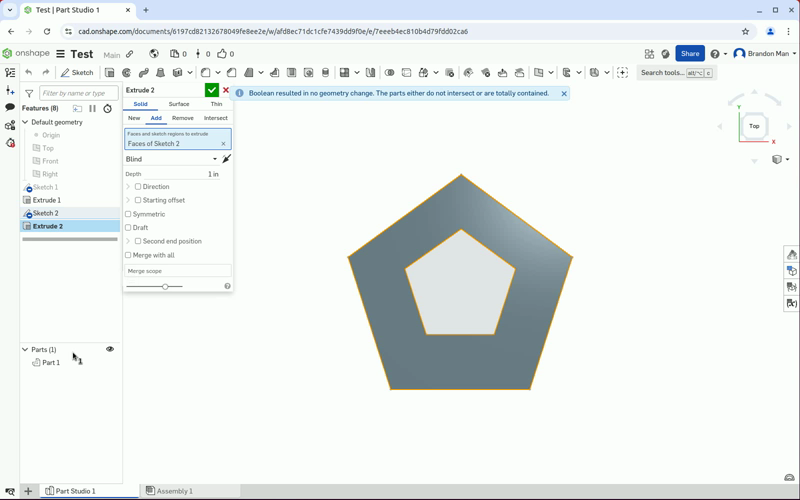
mouse_move(143, 106)
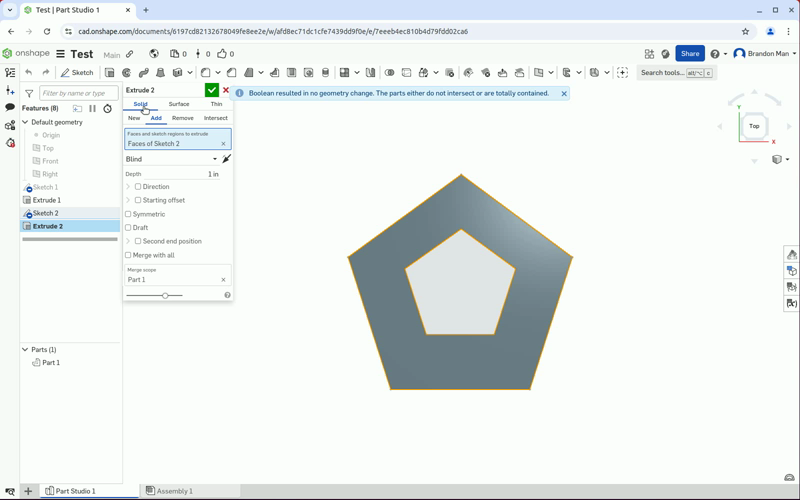
click(143, 106)
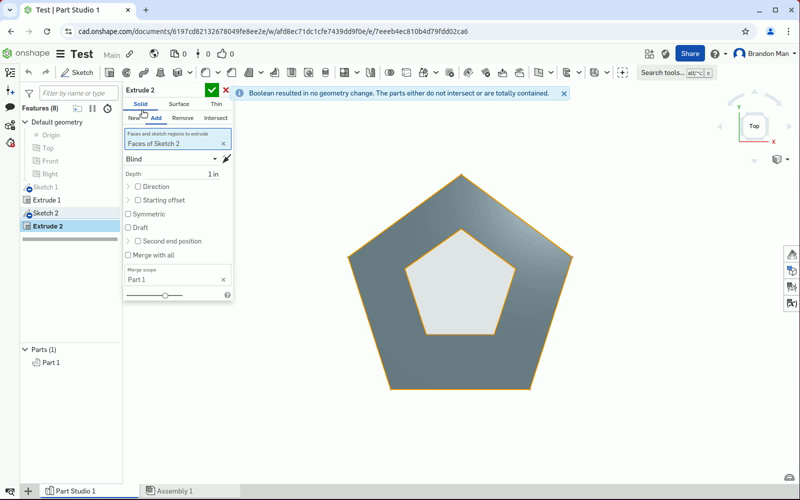
mouse_move(137, 120)
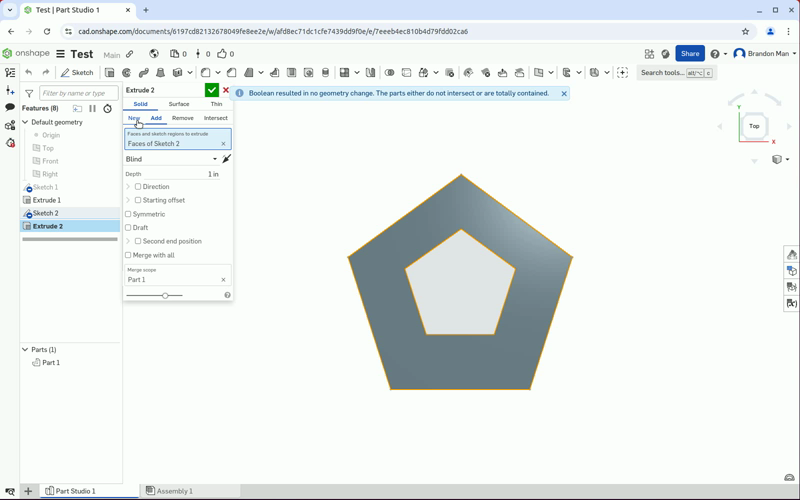
click(137, 120)
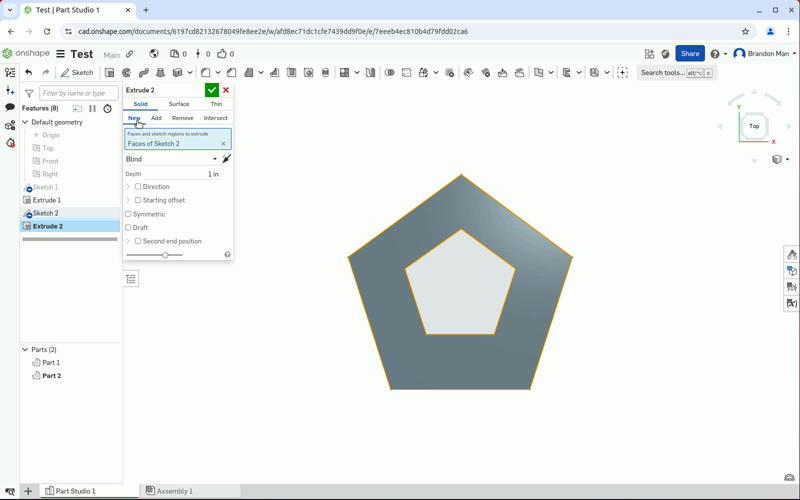
key(tab, 4)
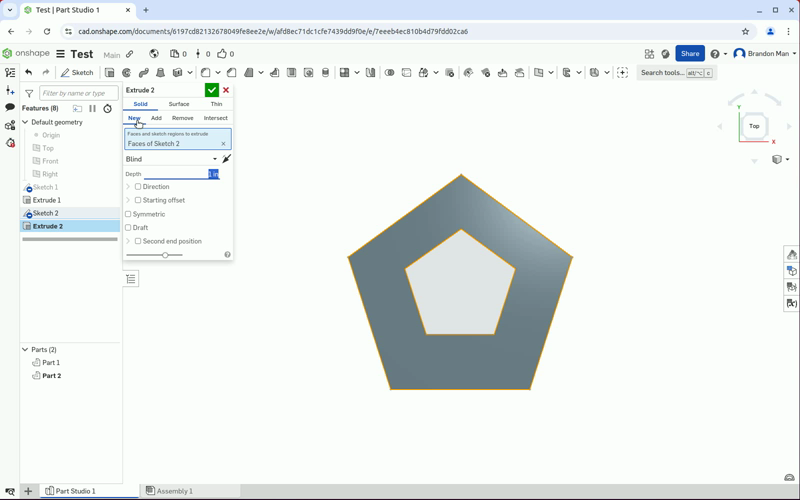
text(2.407)
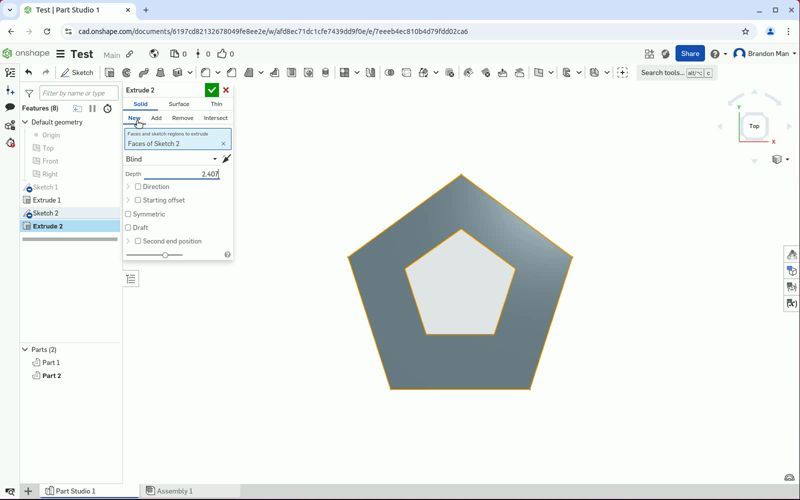
key(enter)
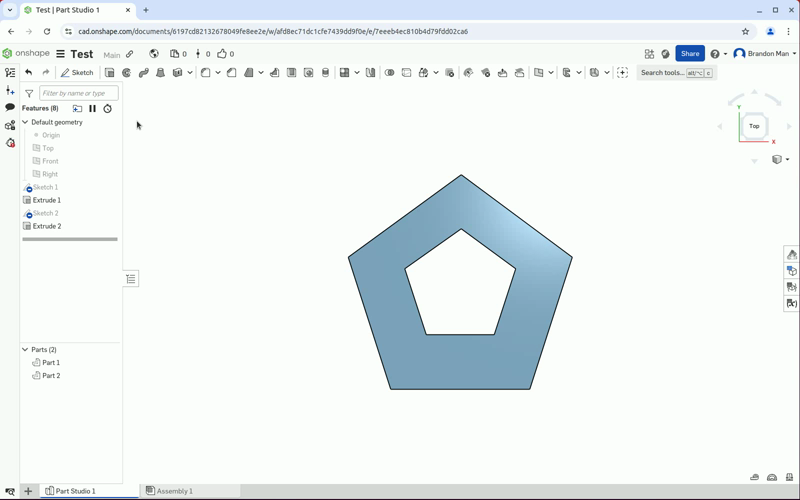
key(shift+h)
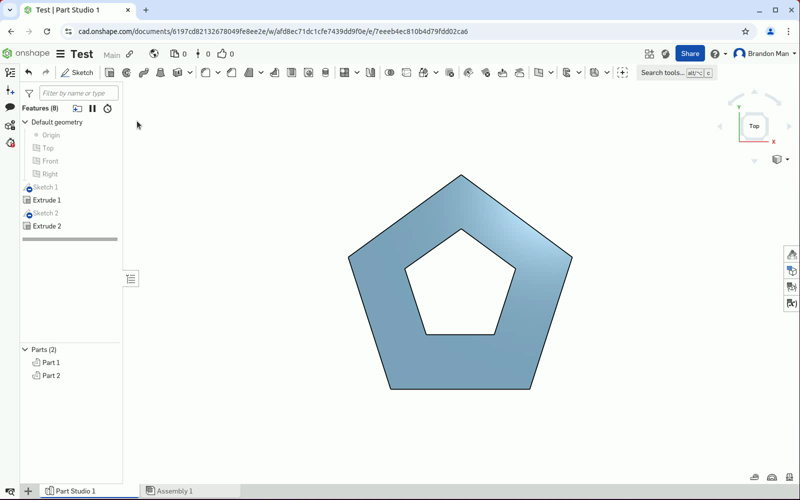
key(shift+h)
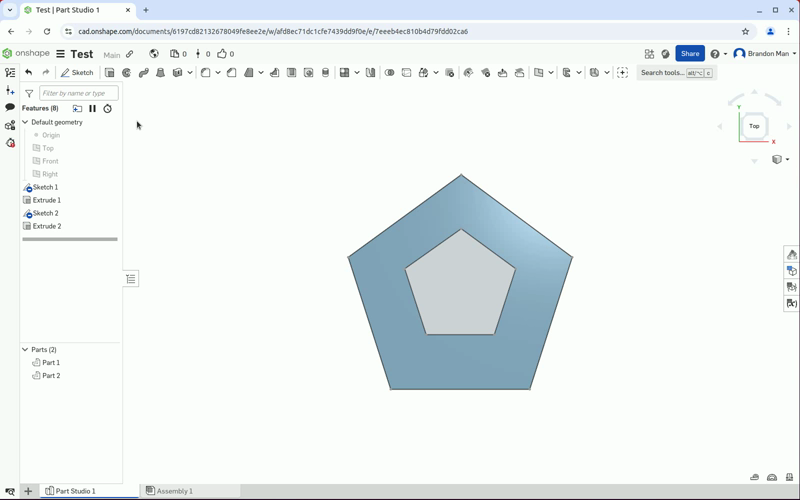
key(shift+7)
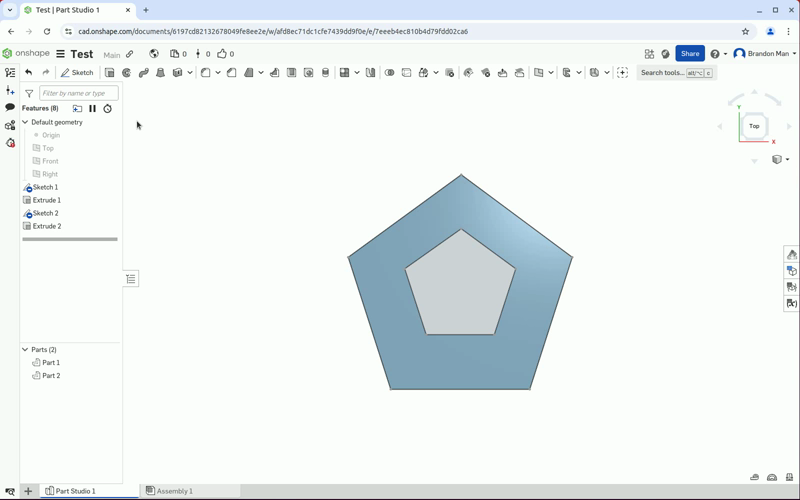
key(up, 3)
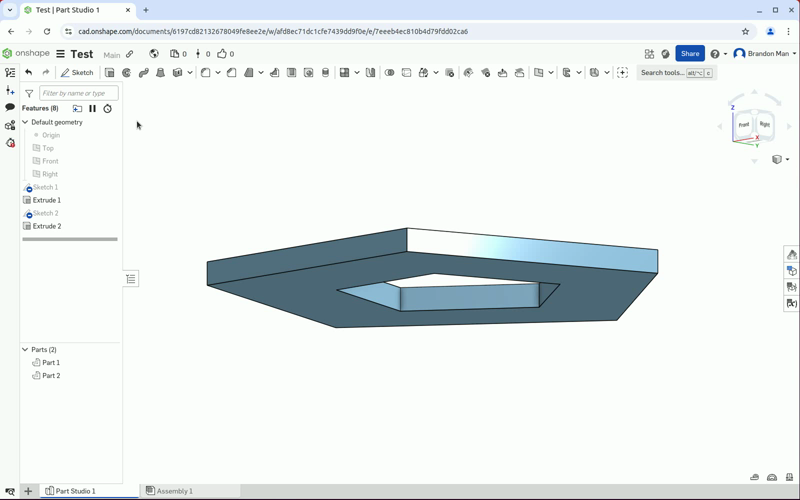
key(left, 3)
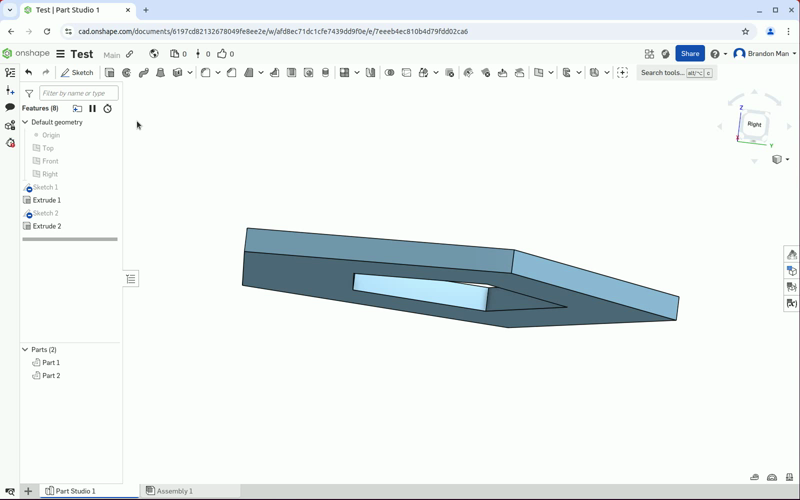
key(right, 3)
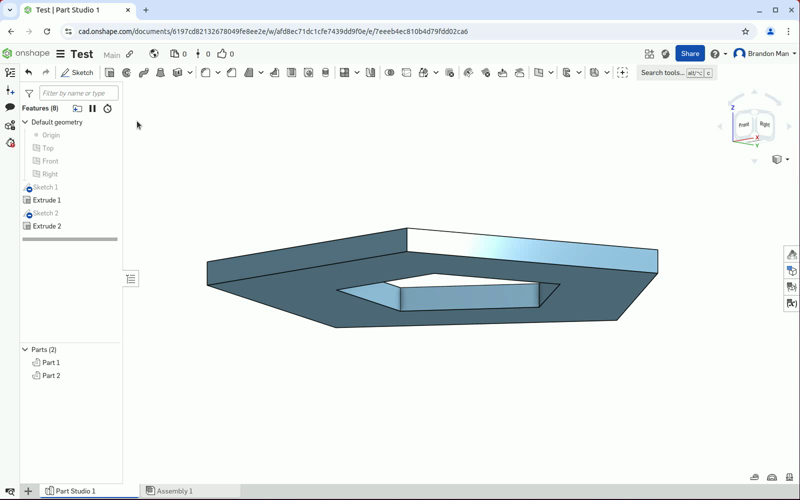
key(down, 3)
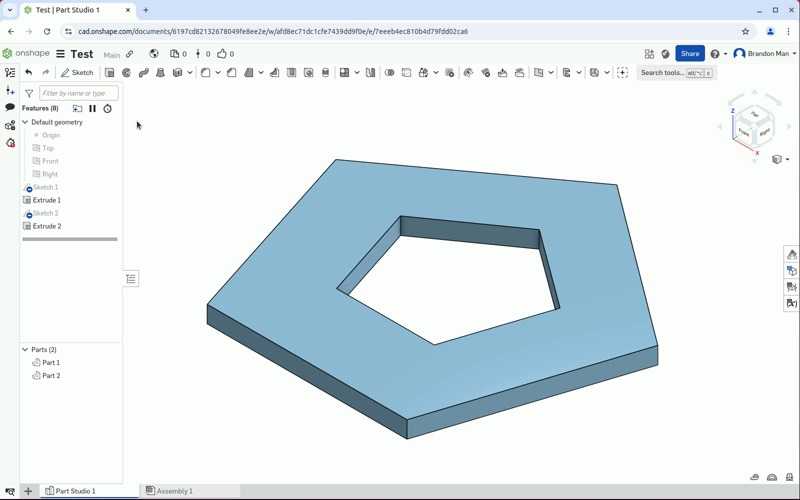
mouse_move(73, 189)
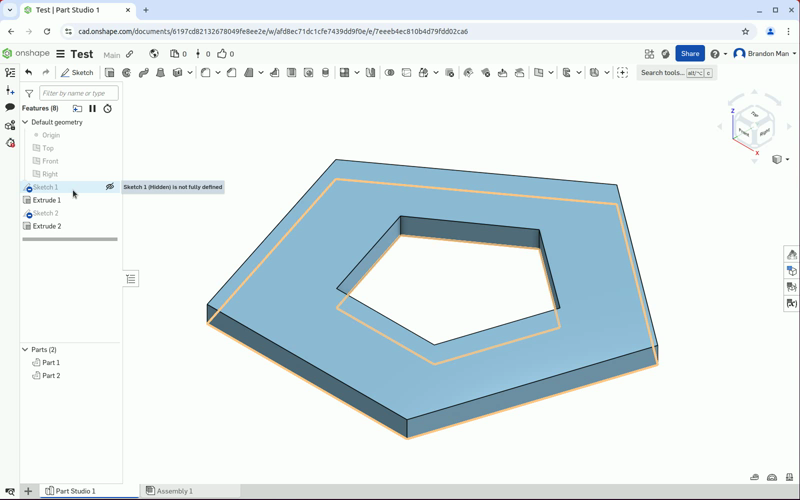
click(73, 189)